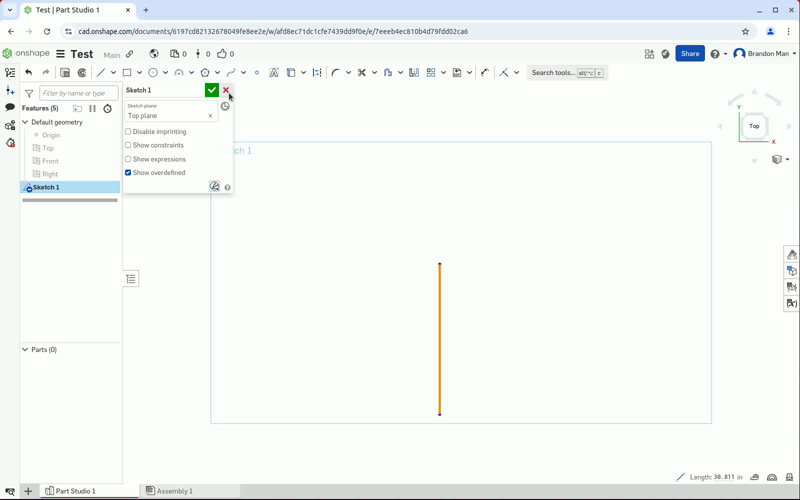
key(shift+h)
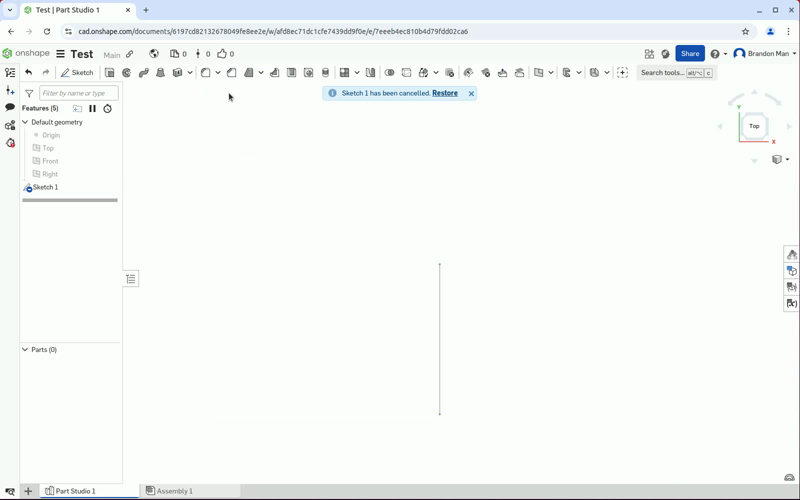
key(shift+s)
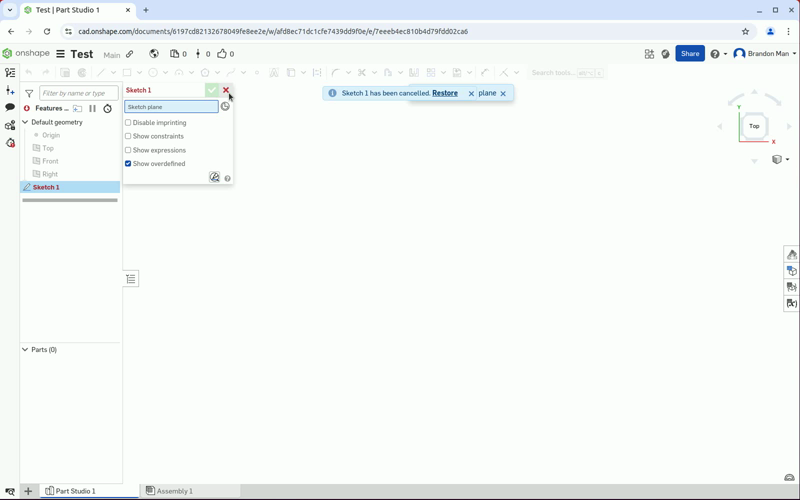
mouse_move(73, 150)
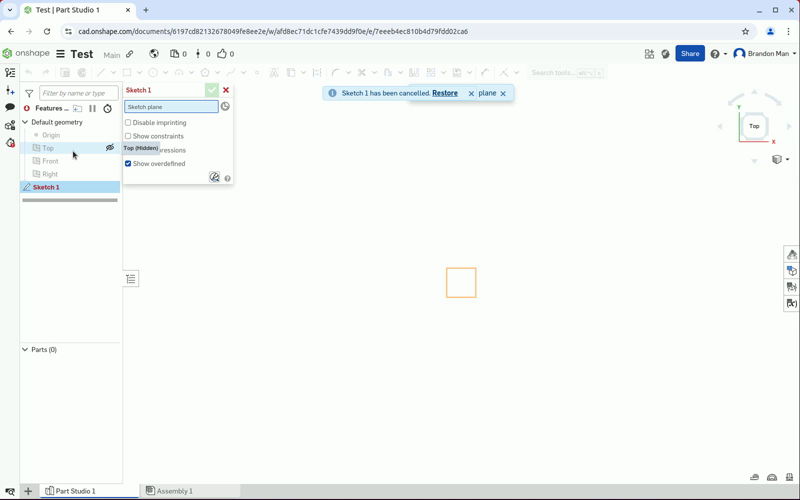
click(73, 150)
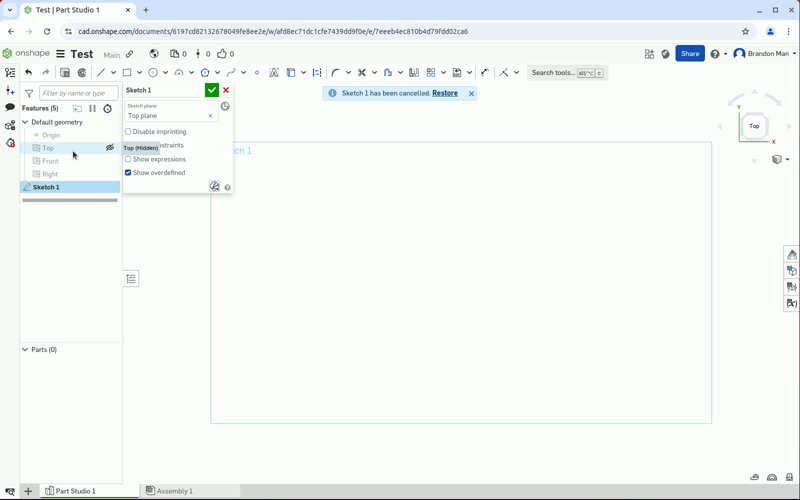
mouse_move(73, 352)
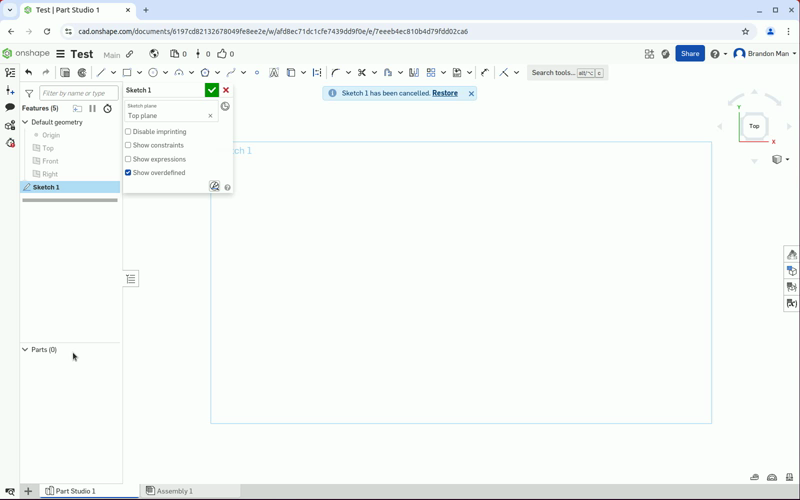
key(y)
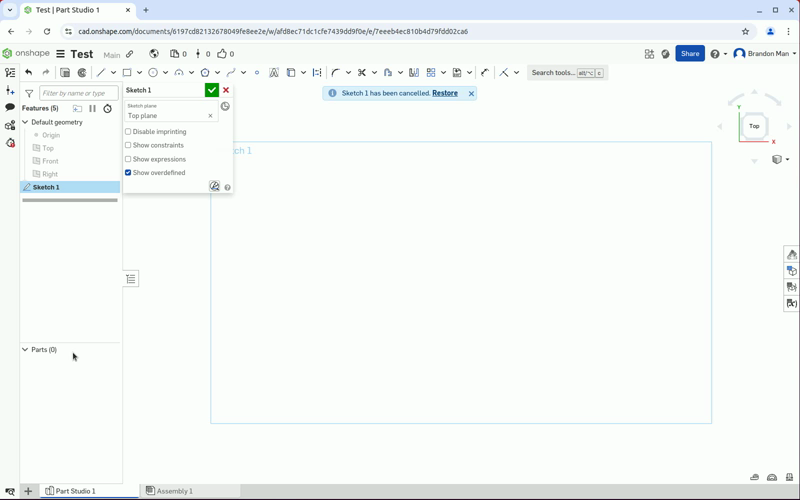
key(c)
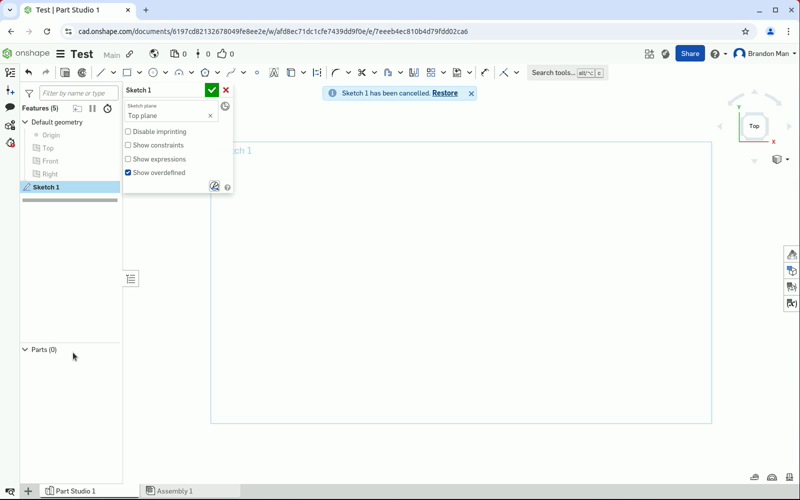
key_down(shift)
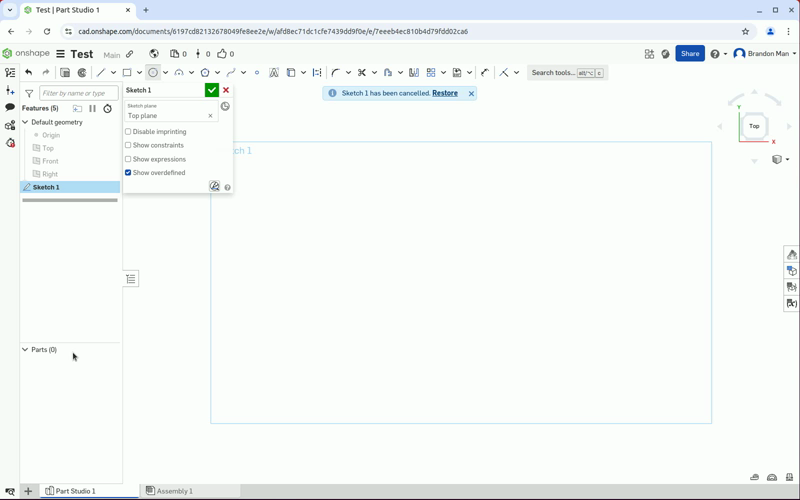
mouse_move(461, 282)
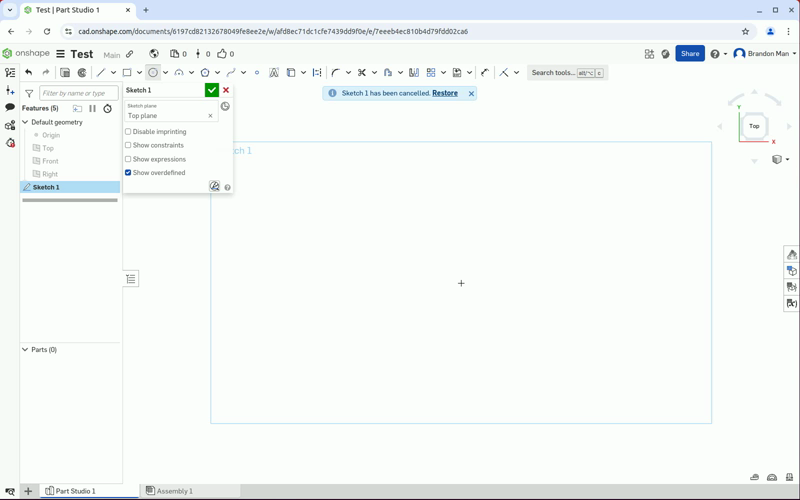
click(461, 282)
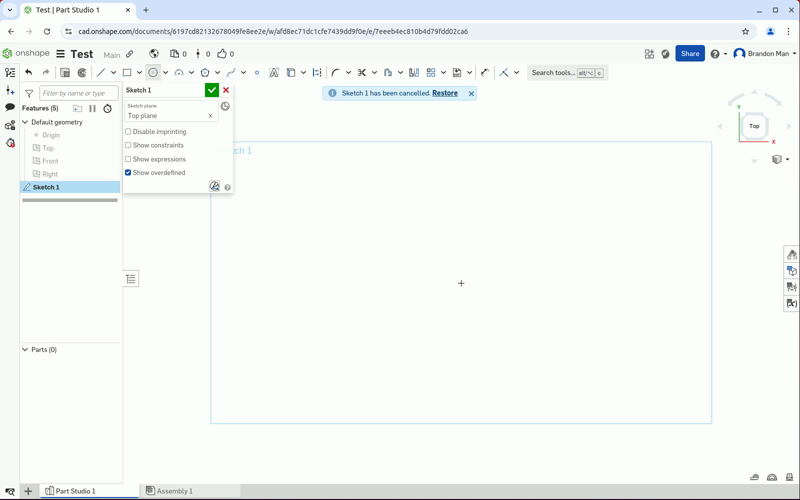
key_up(shift)
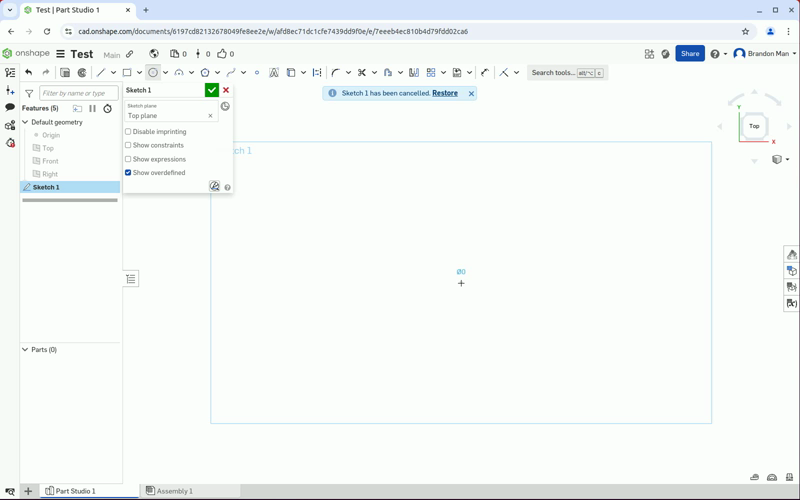
mouse_move(532, 282)
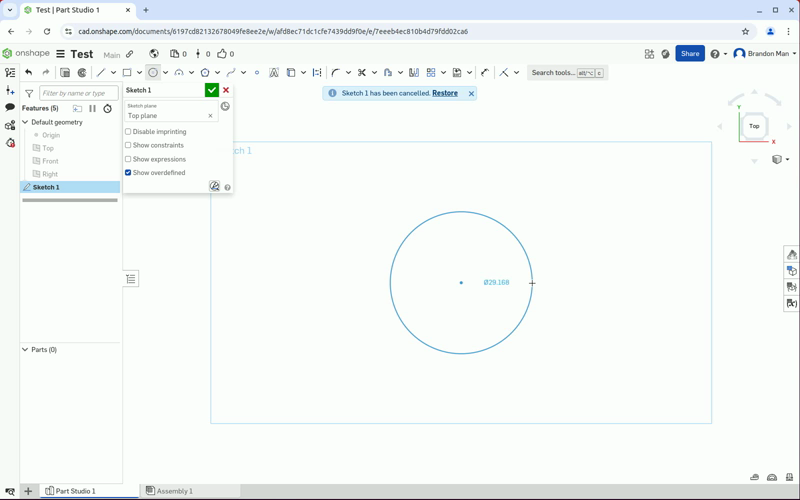
click(532, 282)
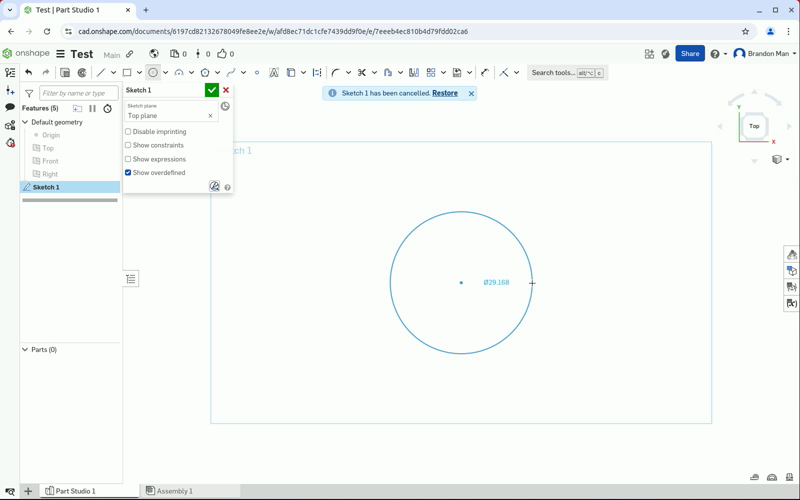
key(esc)
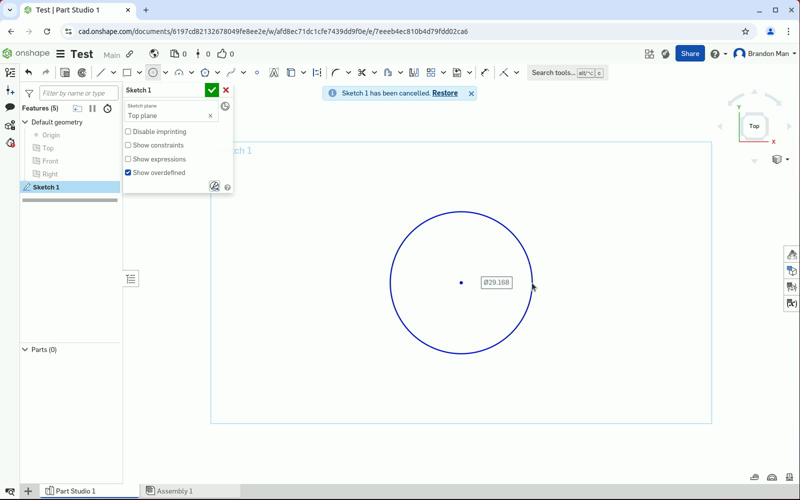
mouse_move(427, 261)
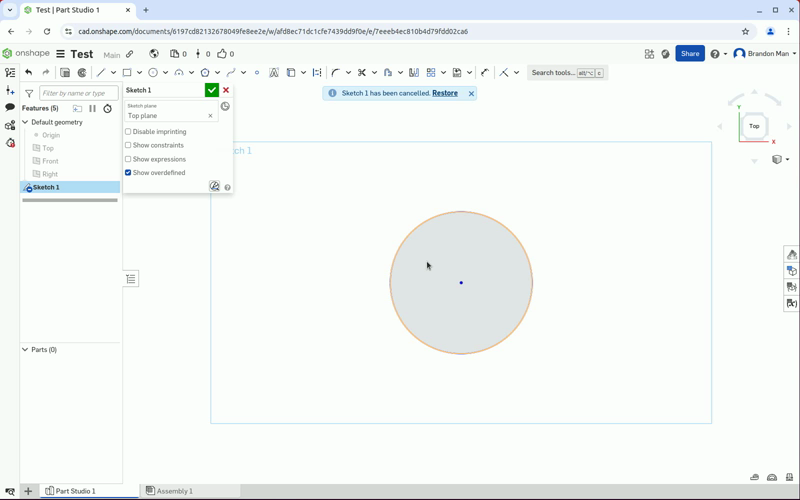
click(427, 261)
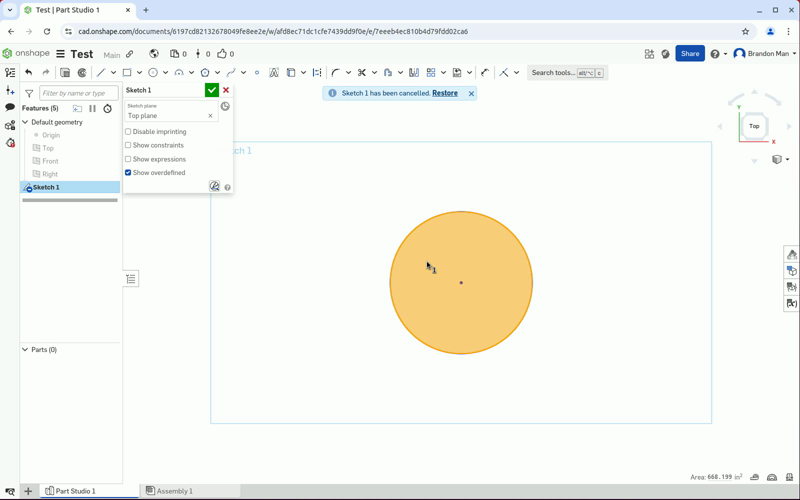
mouse_move(73, 352)
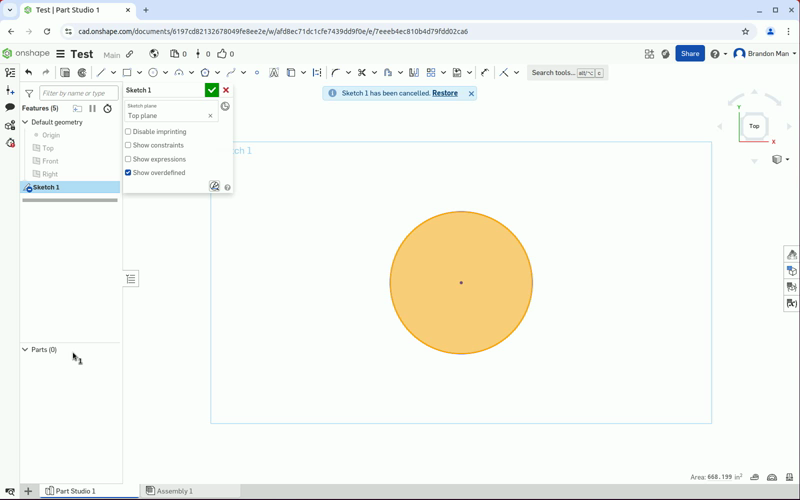
key(shift+y)
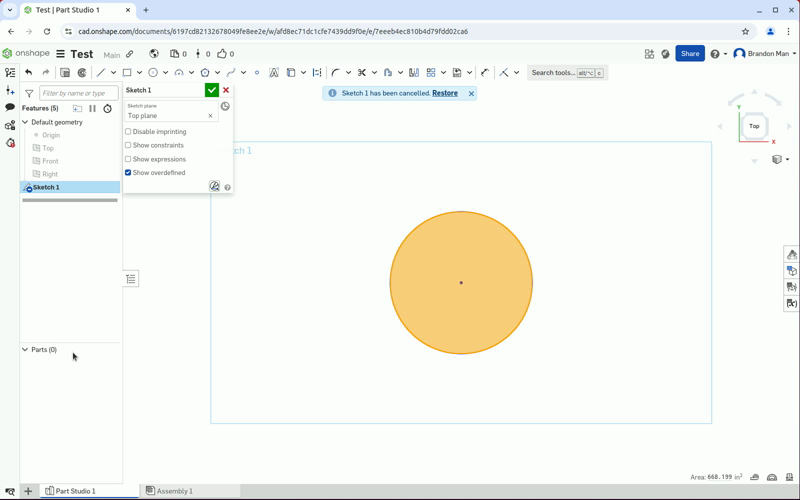
key(shift+e)
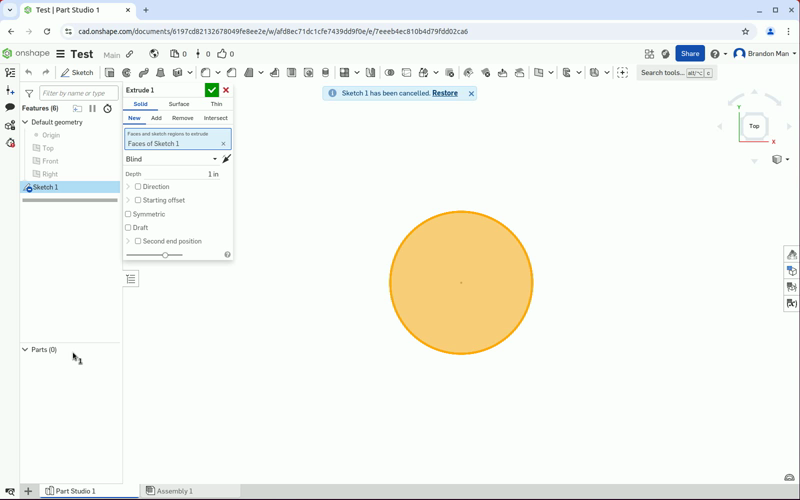
mouse_move(143, 106)
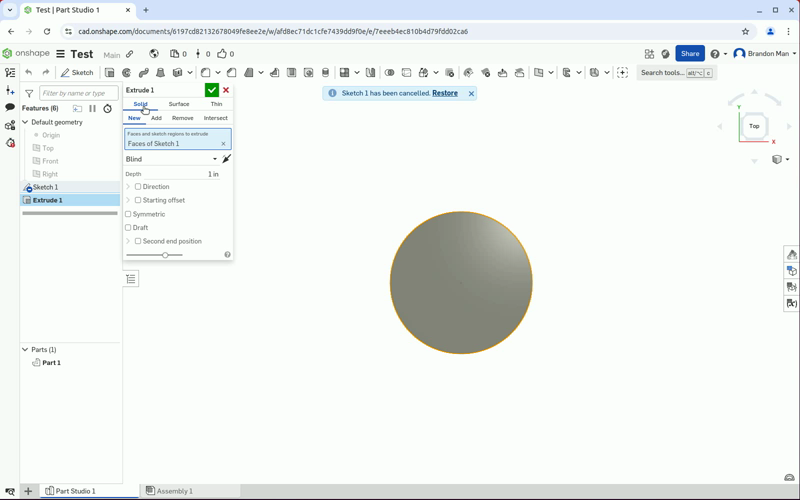
click(143, 106)
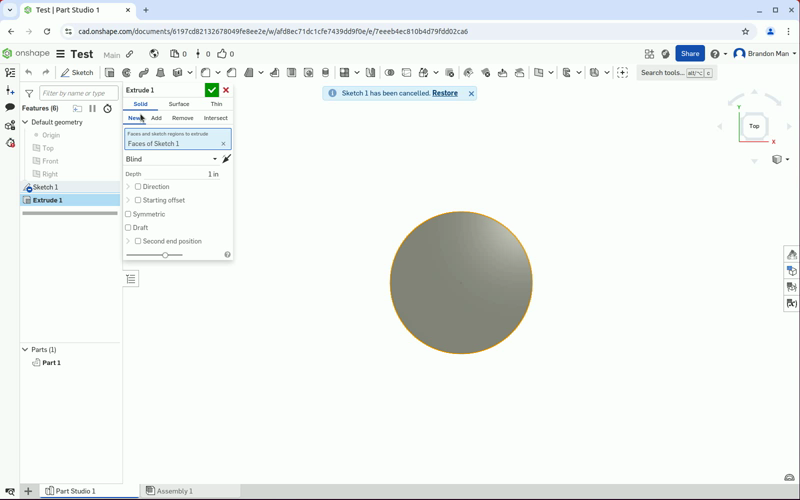
mouse_move(137, 120)
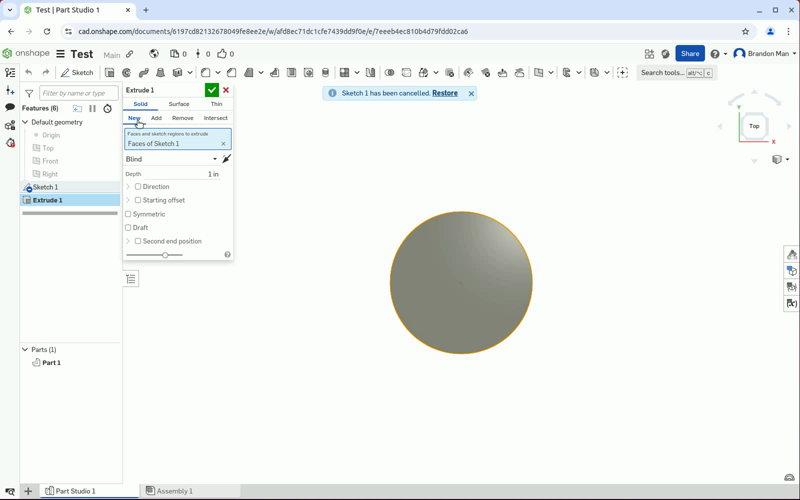
click(137, 120)
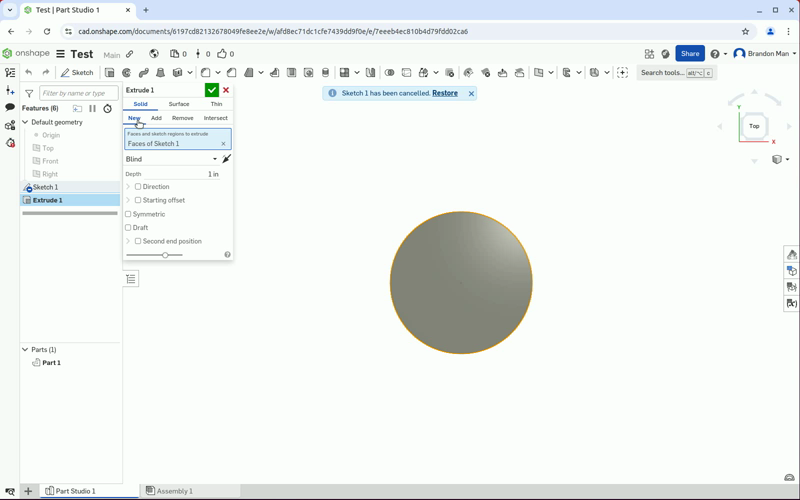
key(tab, 4)
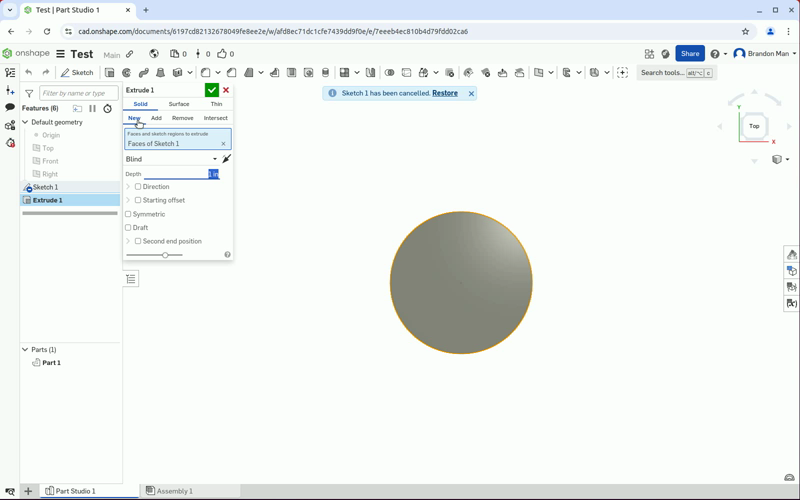
text(6.74)
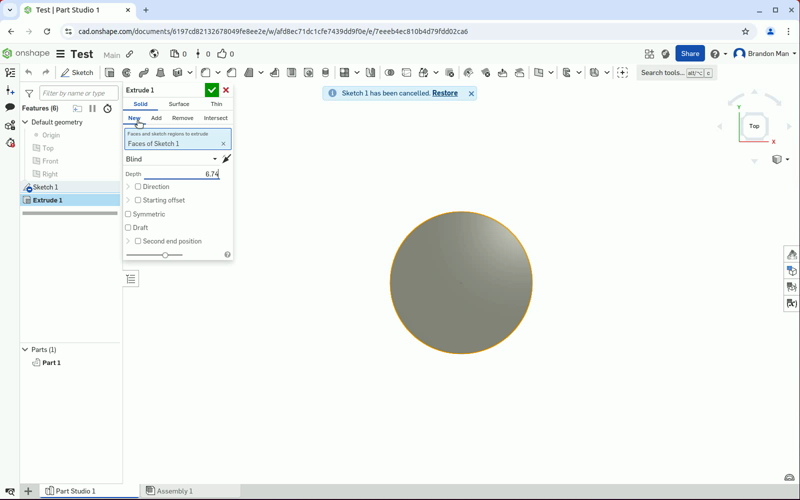
key(enter)
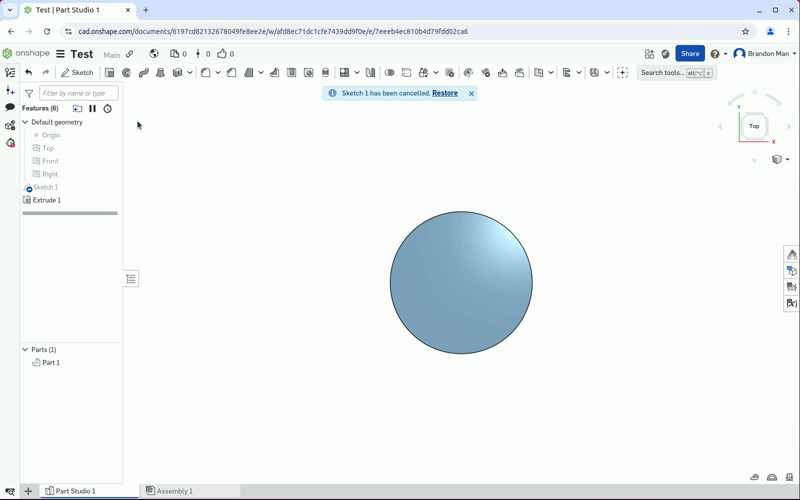
key(shift+h)
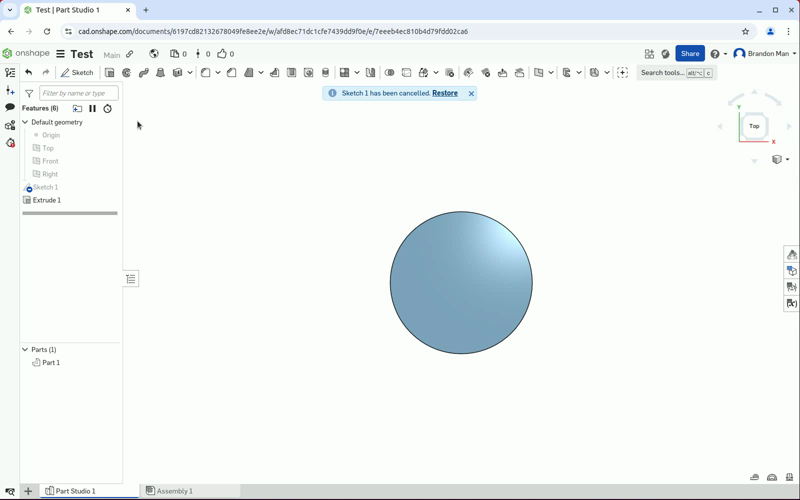
key(shift+h)
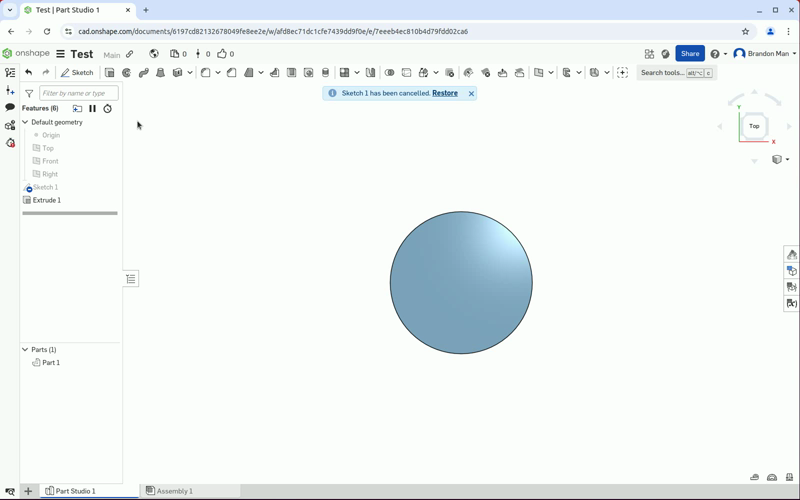
mouse_move(73, 189)
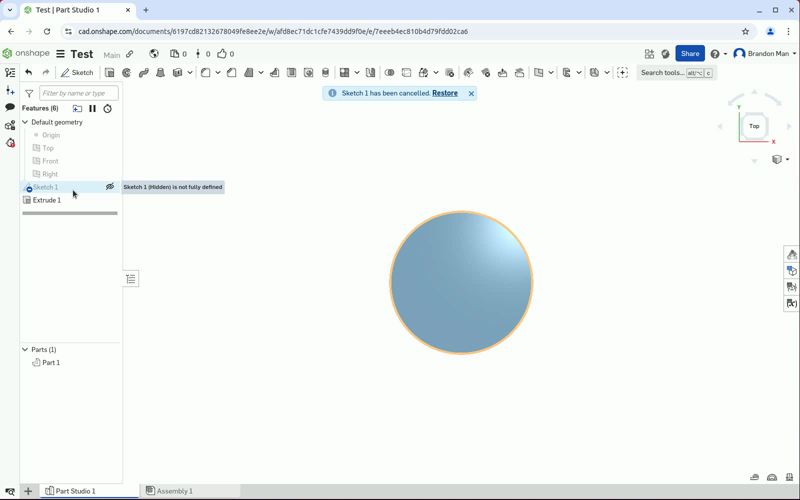
click(73, 189)
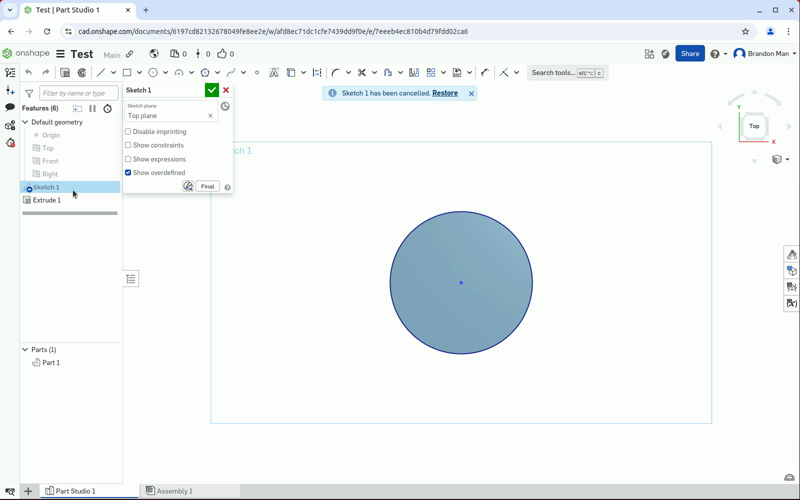
mouse_move(229, 92)
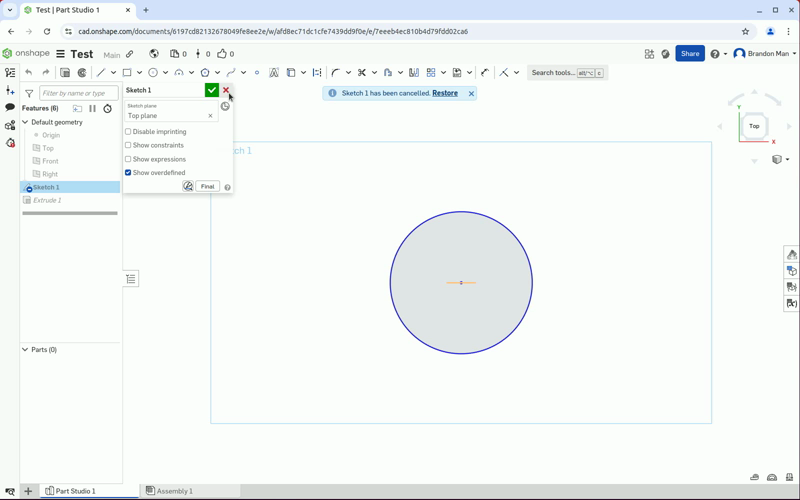
click(229, 92)
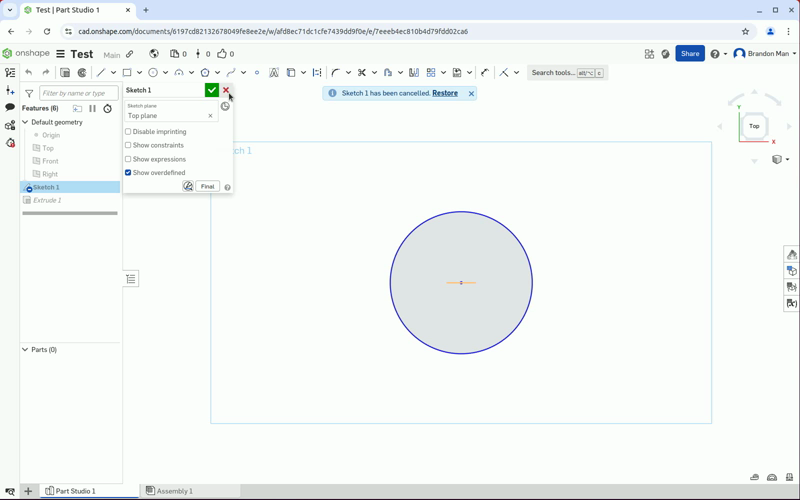
key(shift+s)
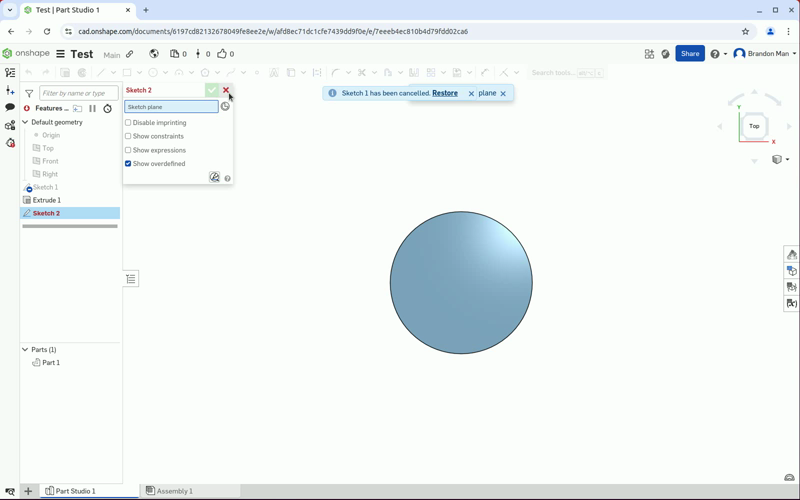
mouse_move(73, 150)
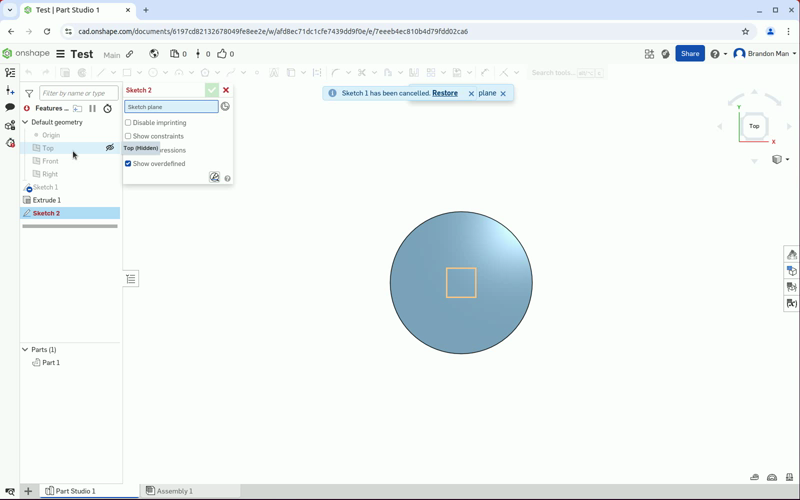
click(73, 150)
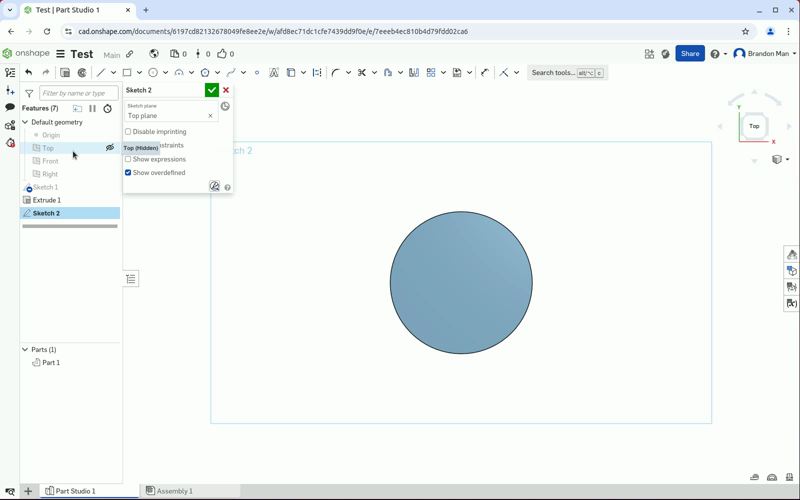
mouse_move(73, 352)
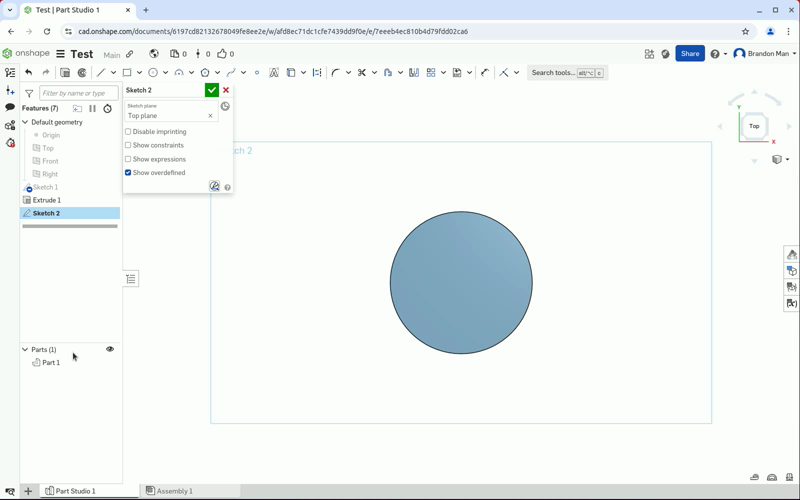
key(y)
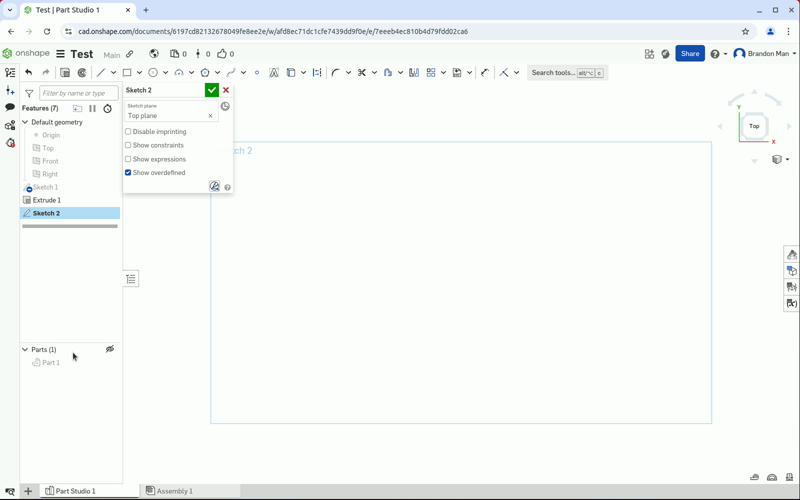
key(c)
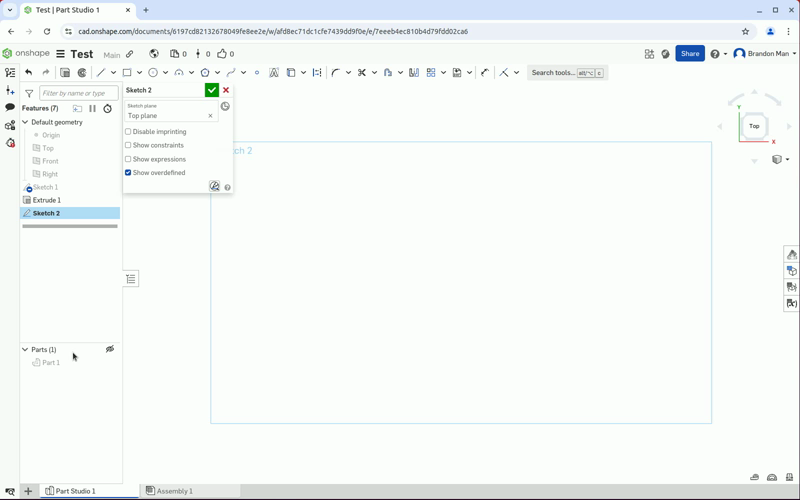
key_down(shift)
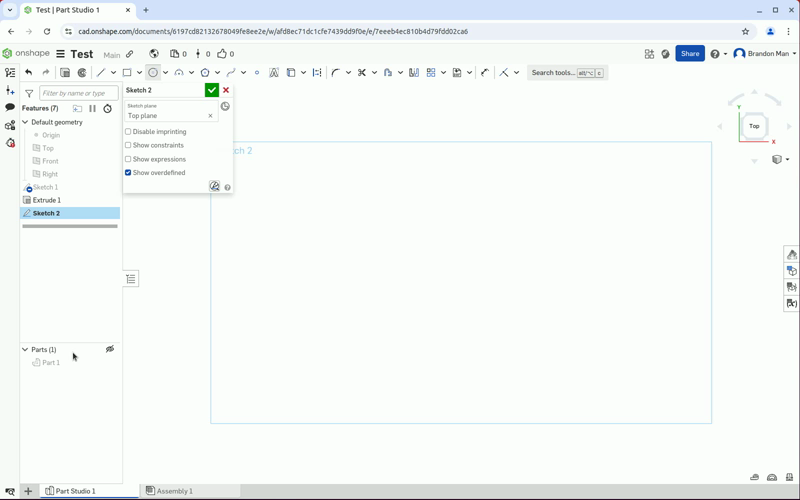
mouse_move(530, 204)
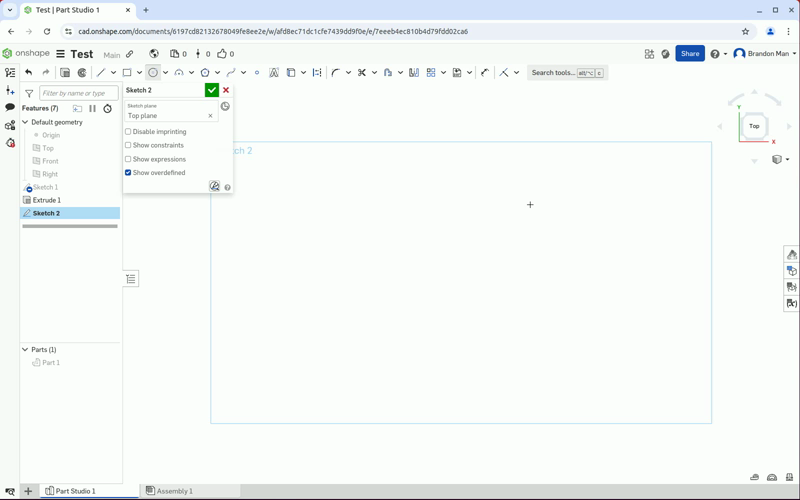
click(530, 204)
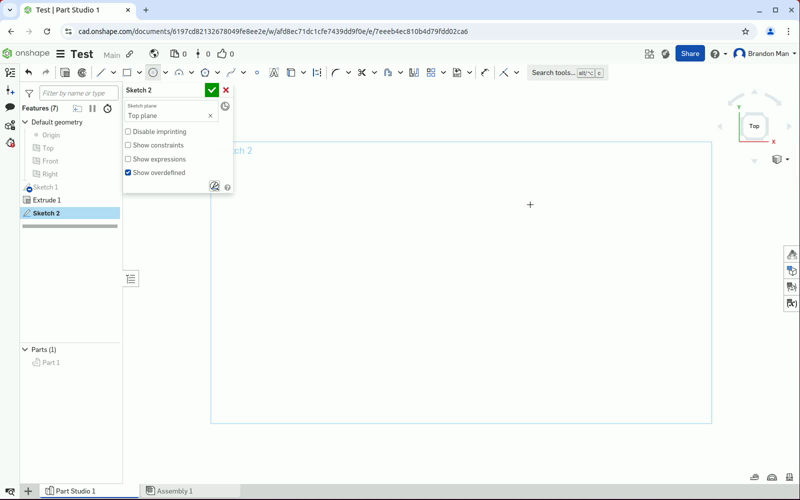
key_up(shift)
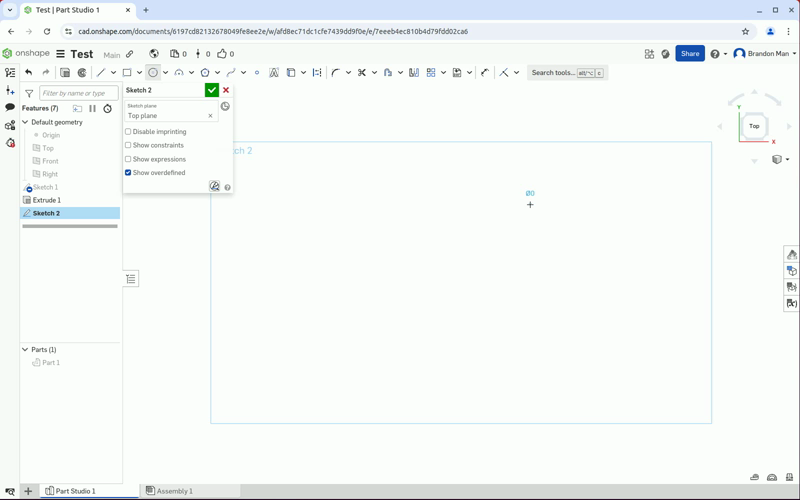
mouse_move(564, 204)
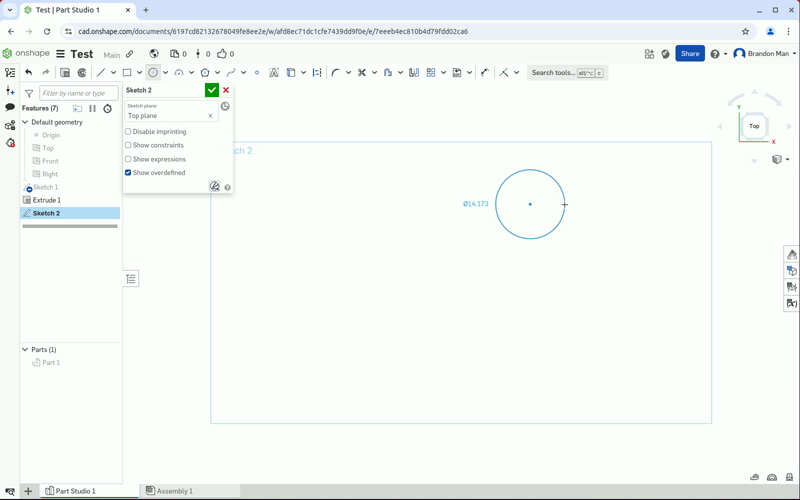
click(564, 204)
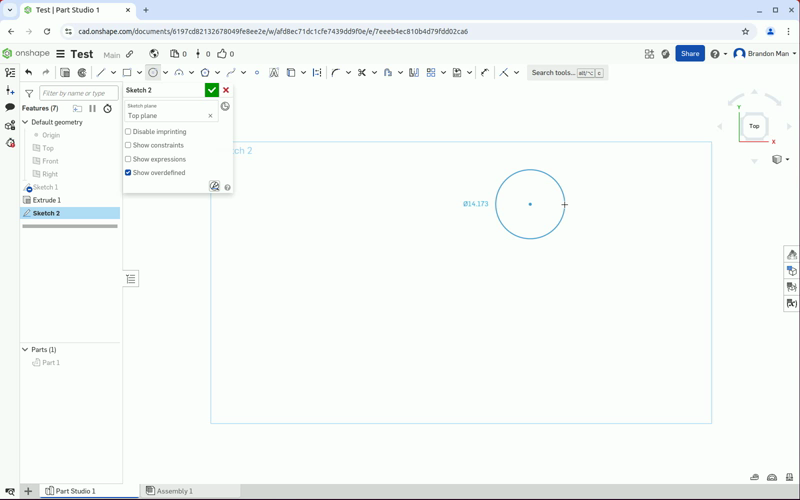
key(esc)
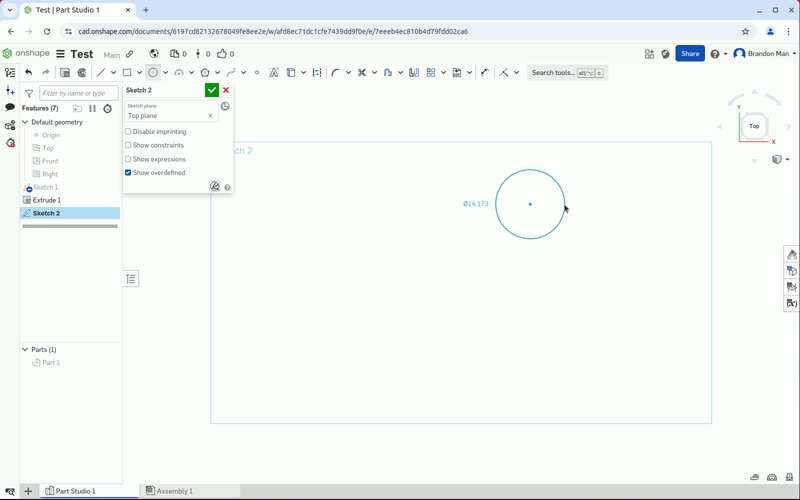
mouse_move(537, 185)
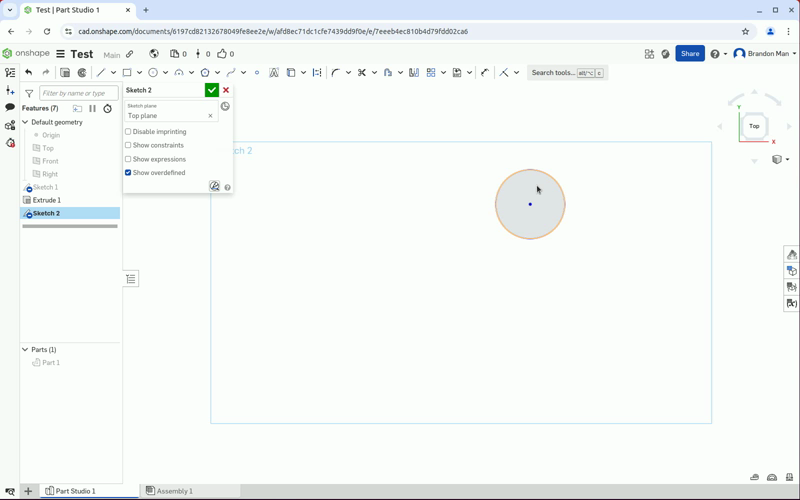
click(537, 185)
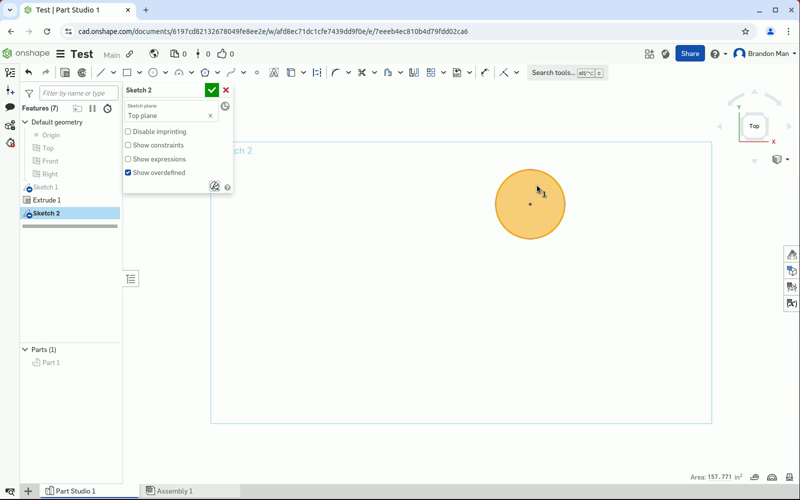
mouse_move(73, 352)
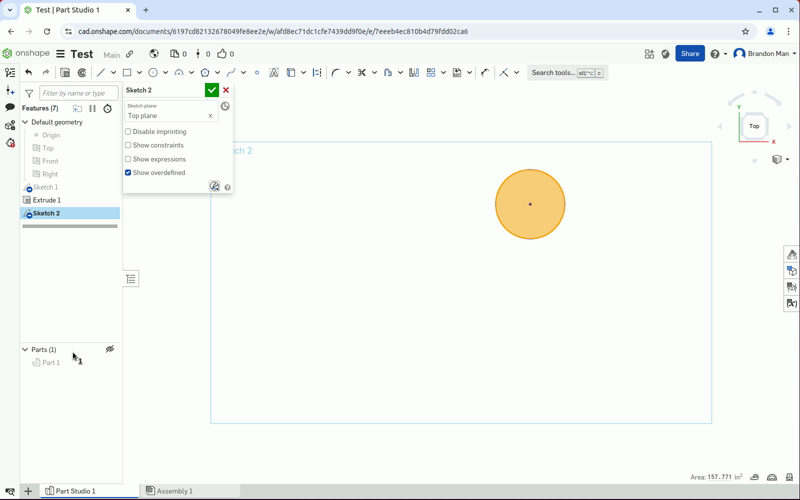
key(shift+y)
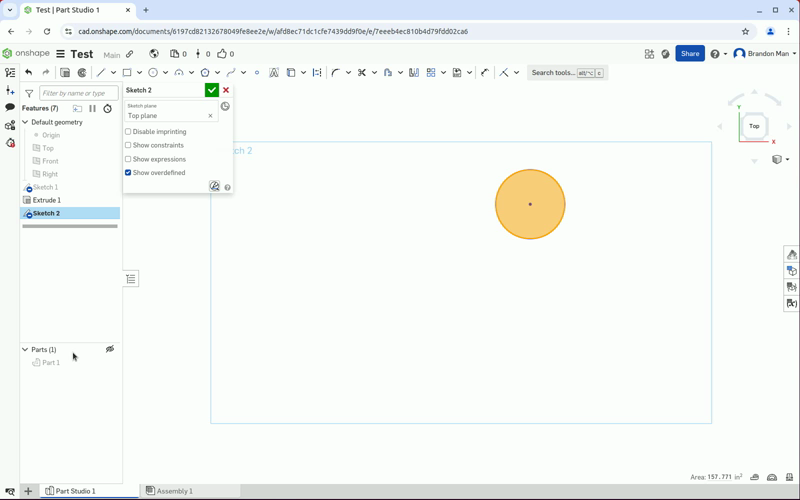
key(shift+e)
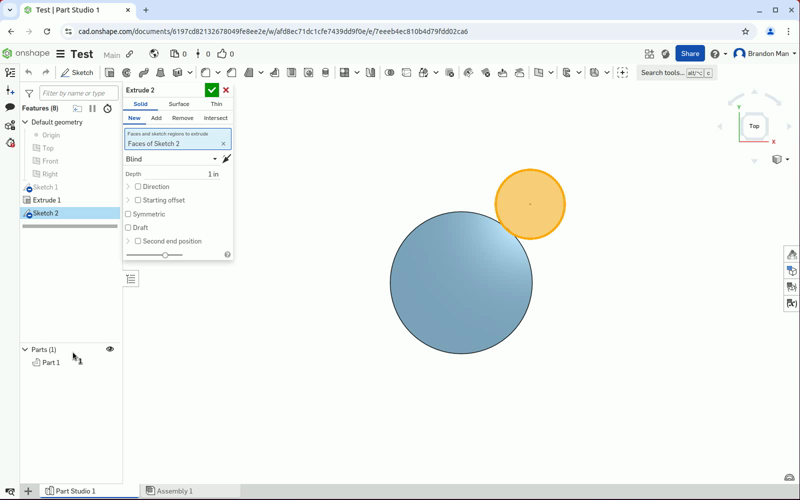
mouse_move(143, 106)
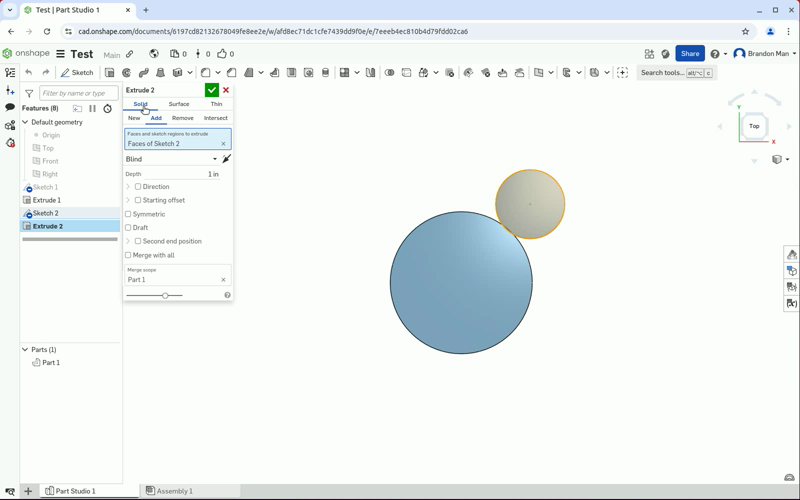
click(143, 106)
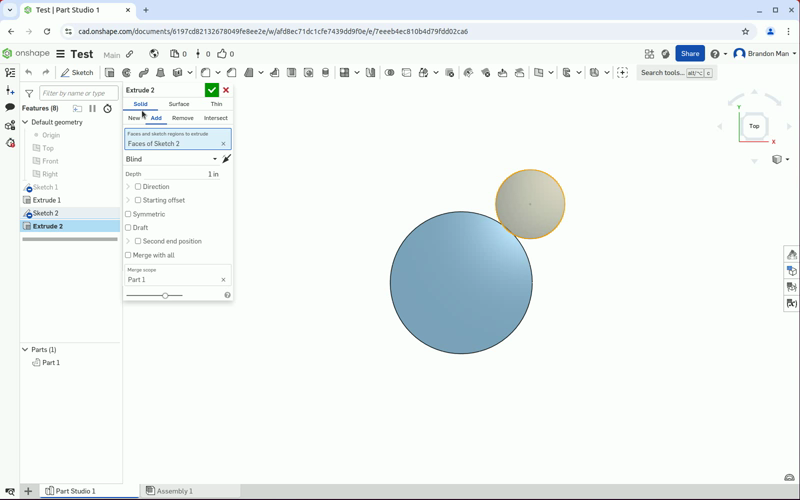
mouse_move(137, 120)
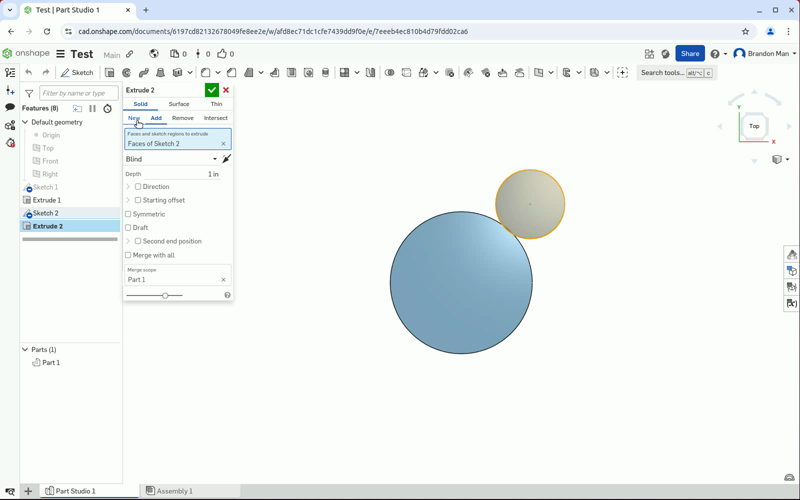
click(137, 120)
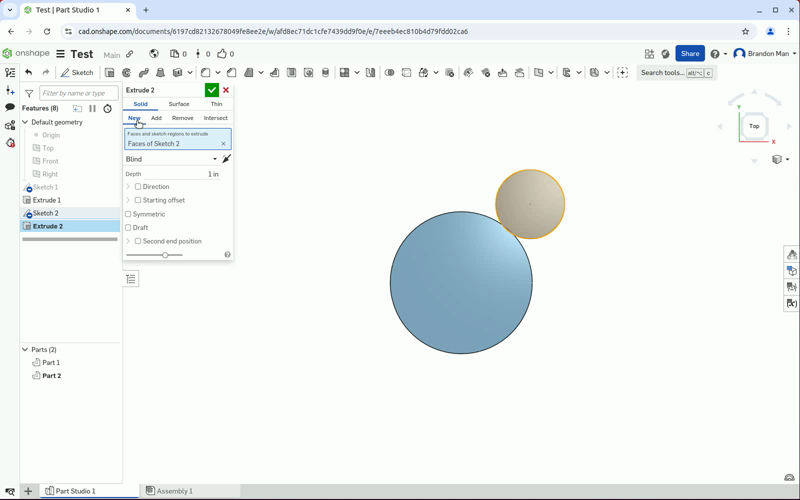
key(tab, 4)
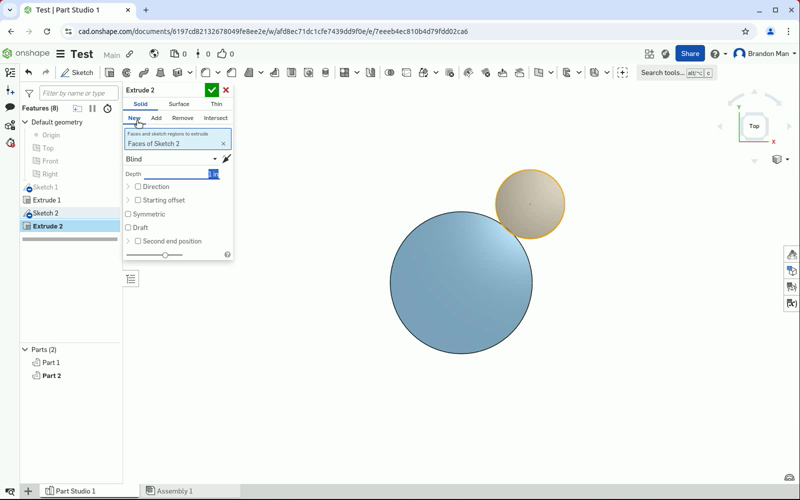
text(6.74)
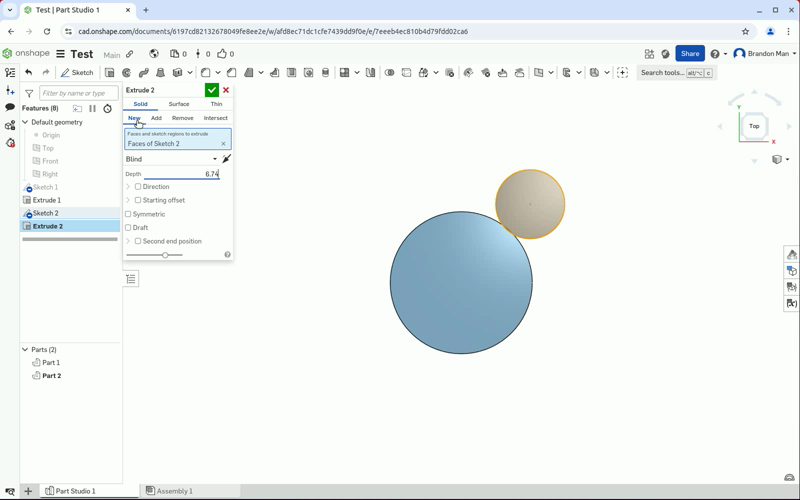
key(enter)
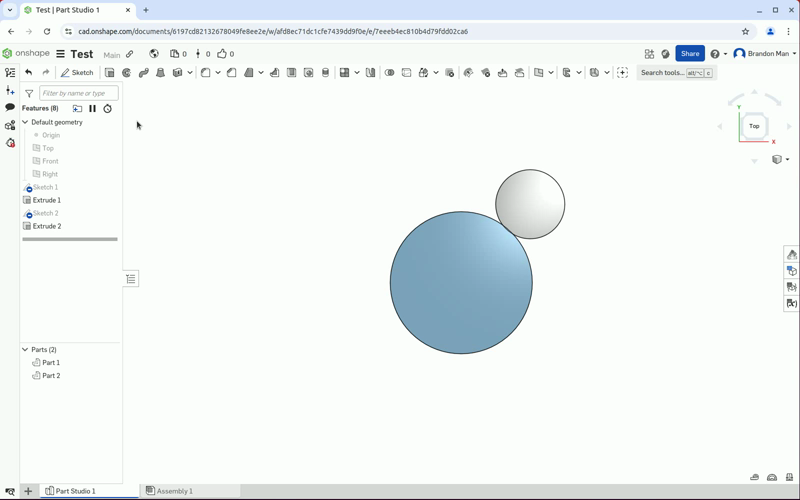
key(shift+h)
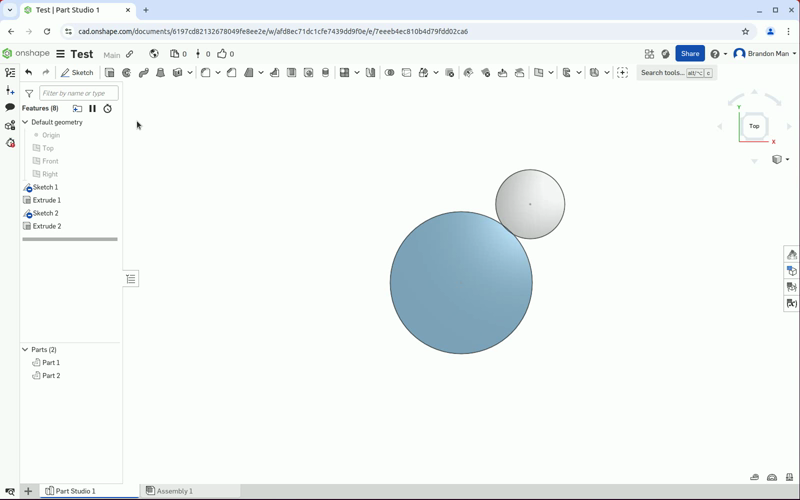
key(shift+h)
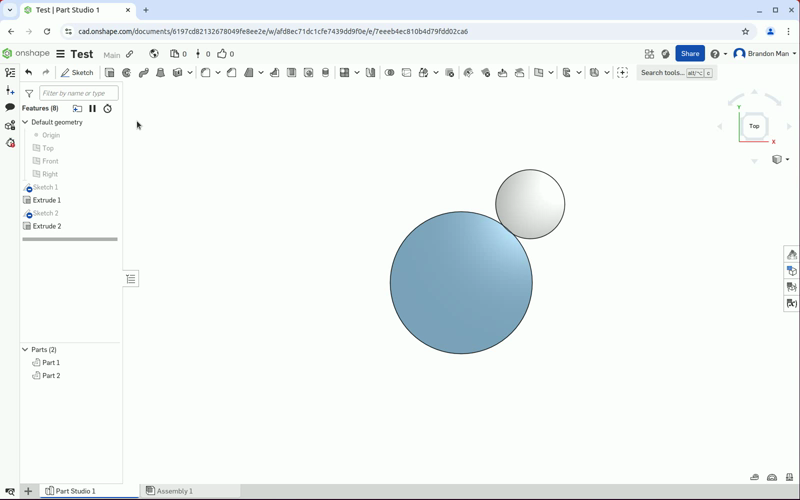
mouse_move(73, 189)
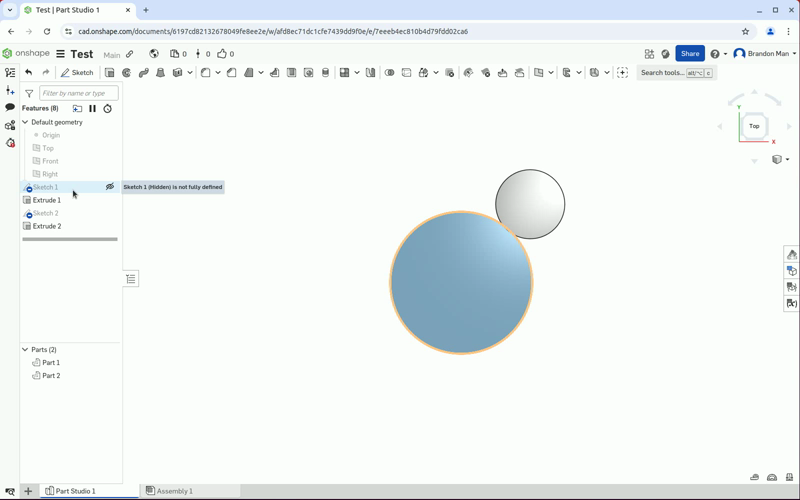
click(73, 189)
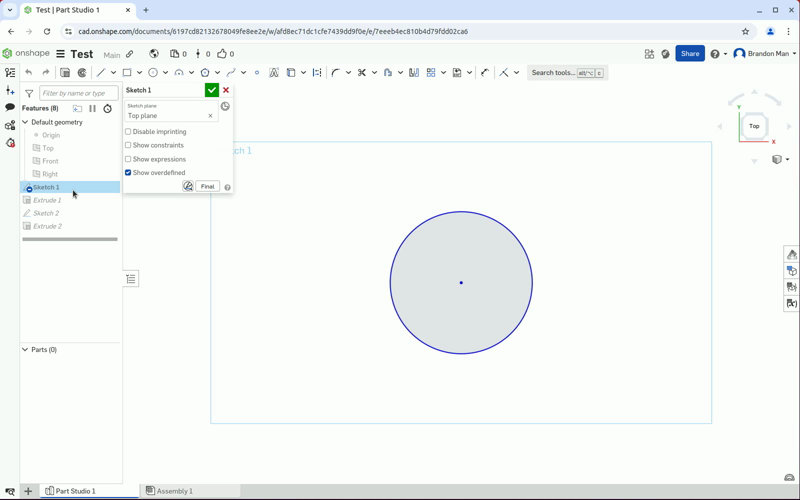
mouse_move(229, 92)
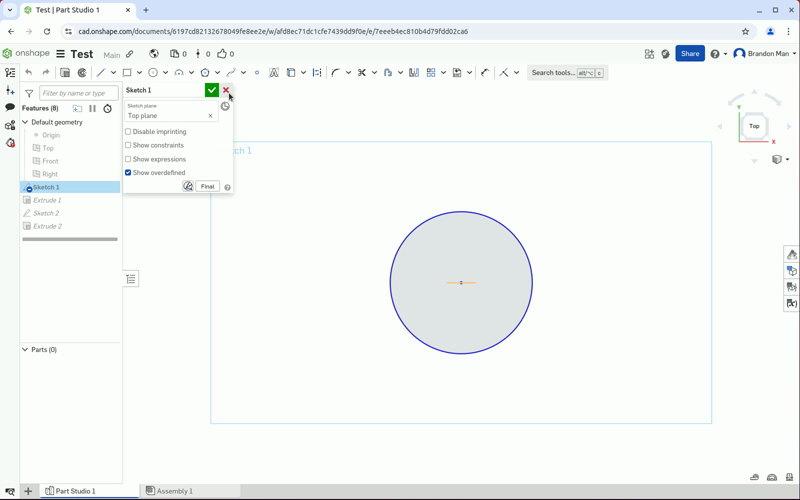
click(229, 92)
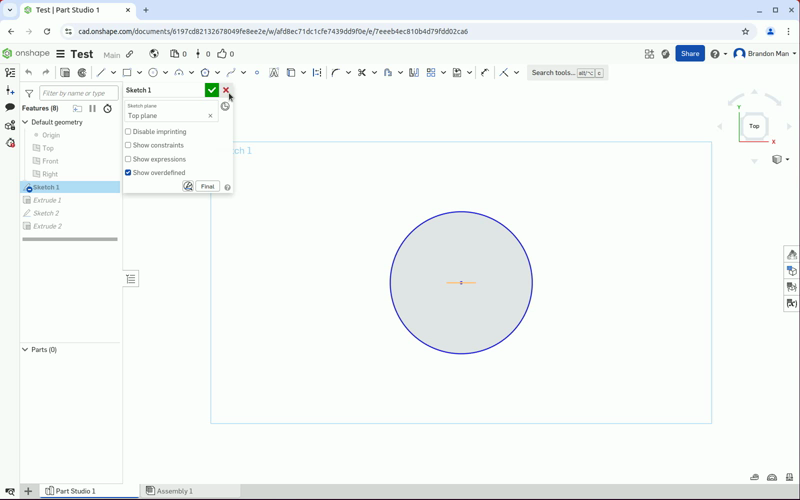
key(shift+s)
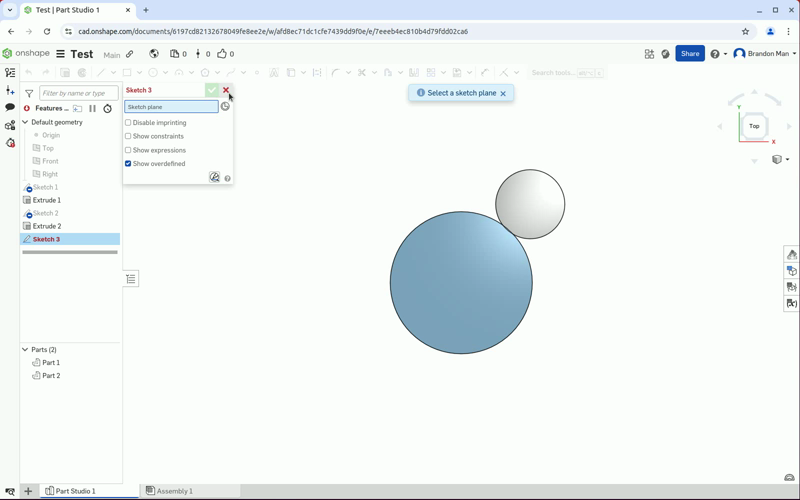
mouse_move(73, 150)
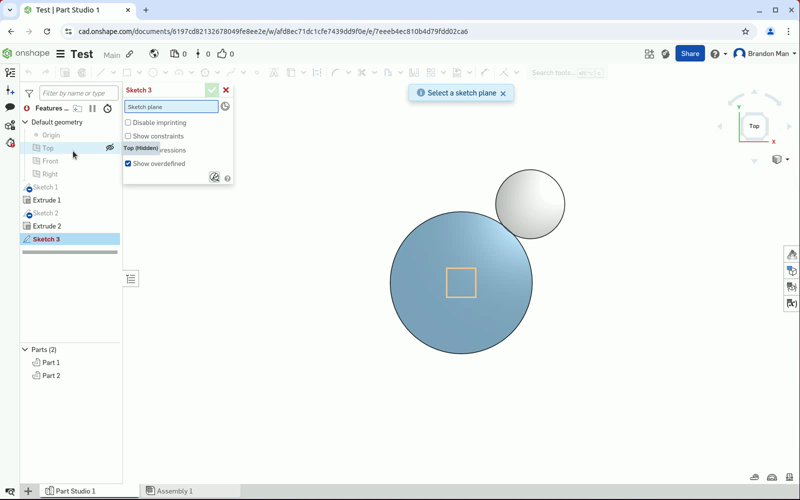
click(73, 150)
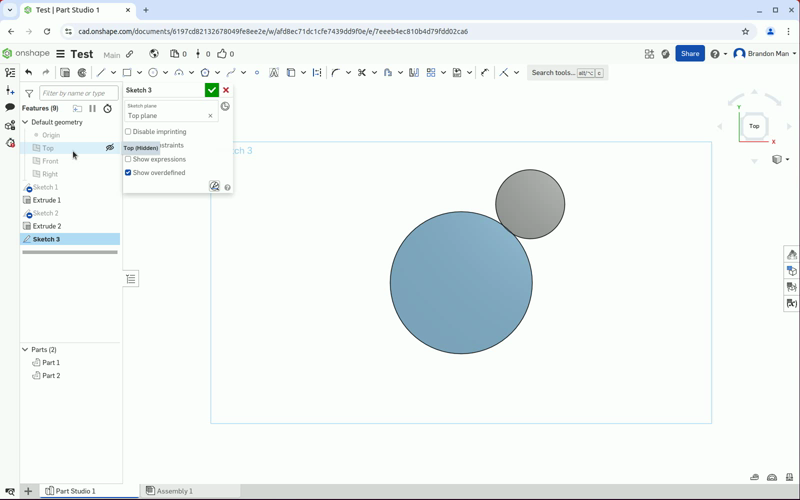
mouse_move(73, 352)
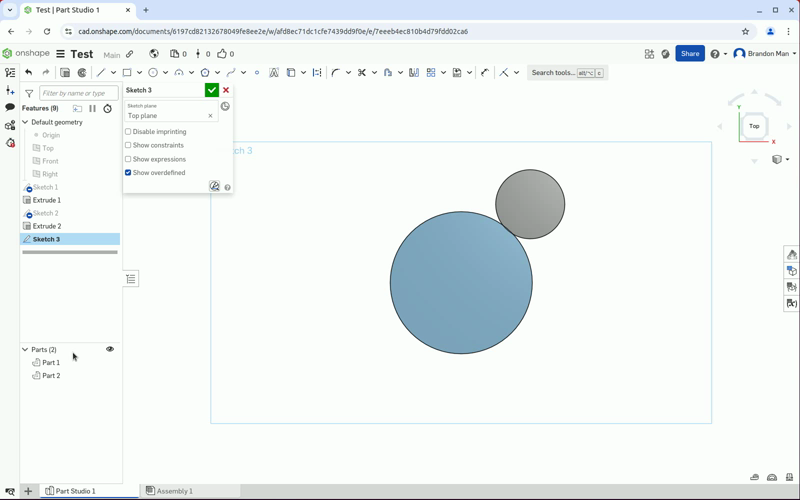
key(y)
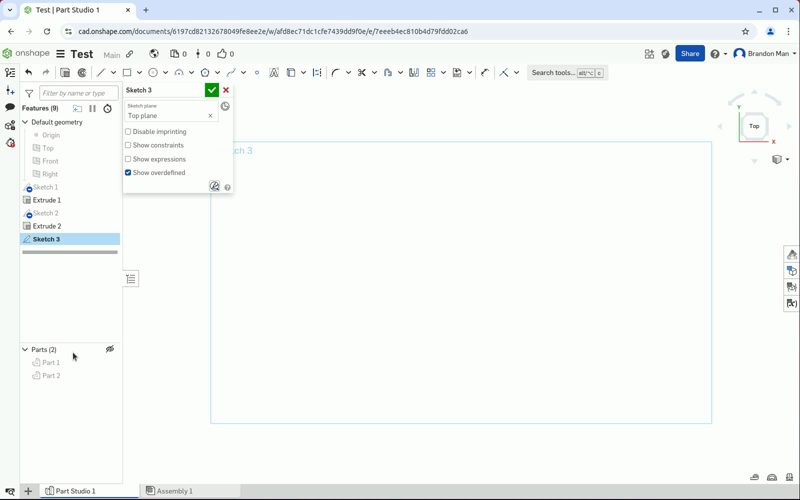
key(c)
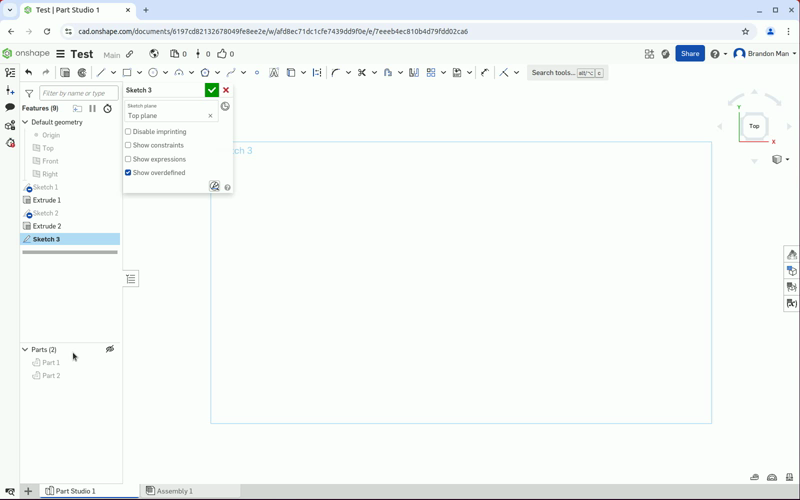
key_down(shift)
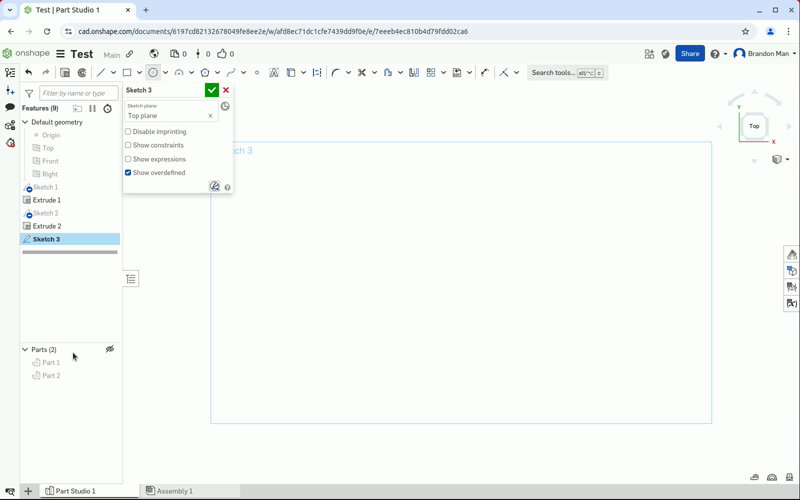
mouse_move(388, 206)
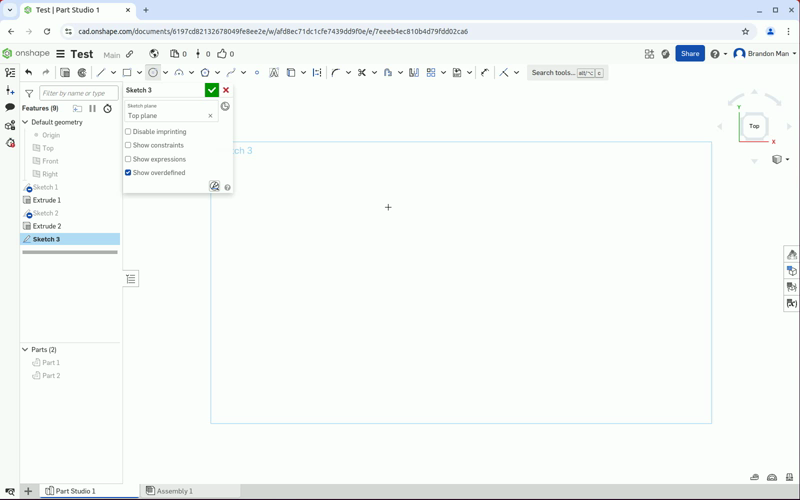
click(388, 206)
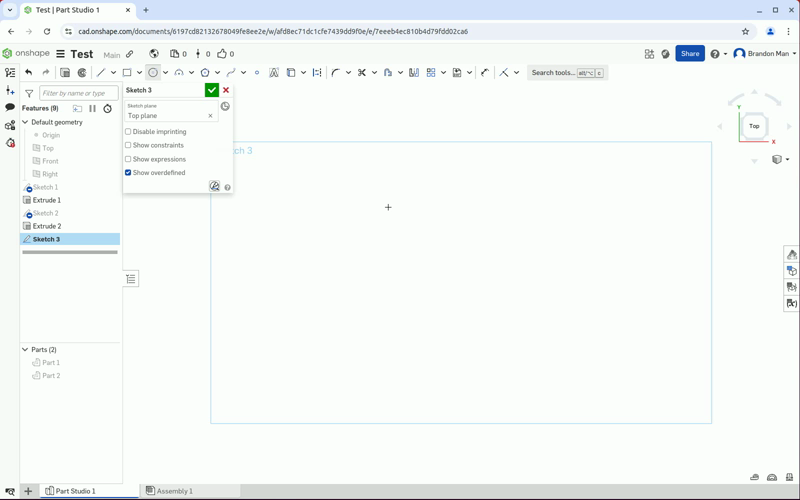
key_up(shift)
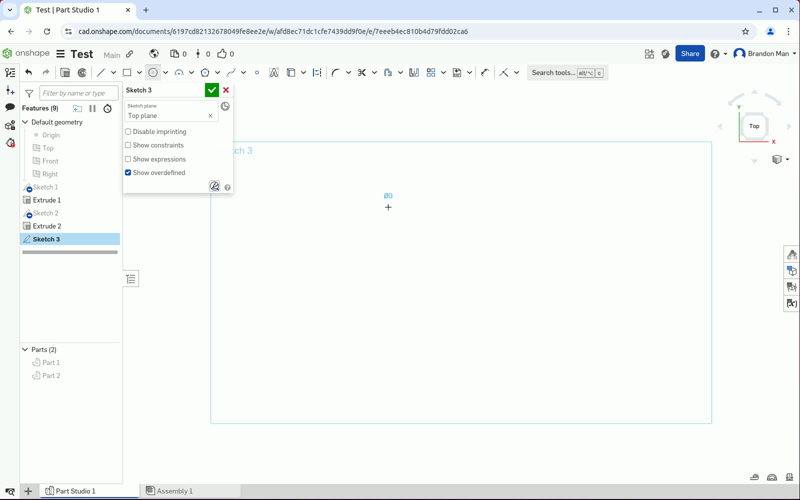
mouse_move(422, 206)
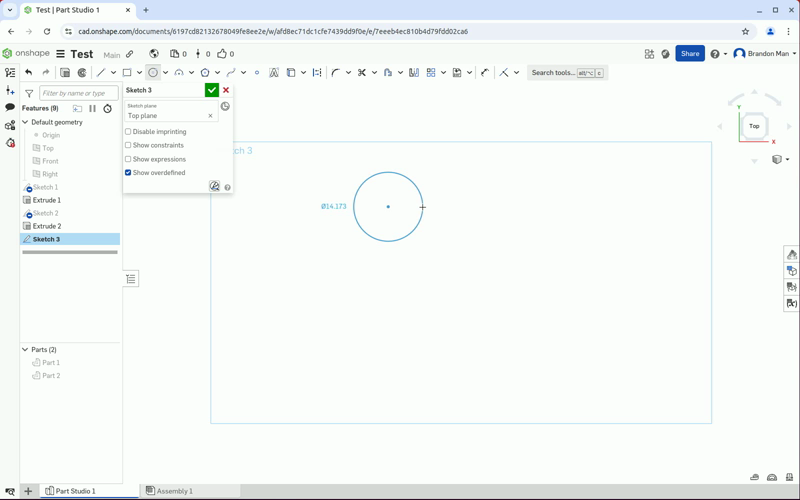
click(422, 206)
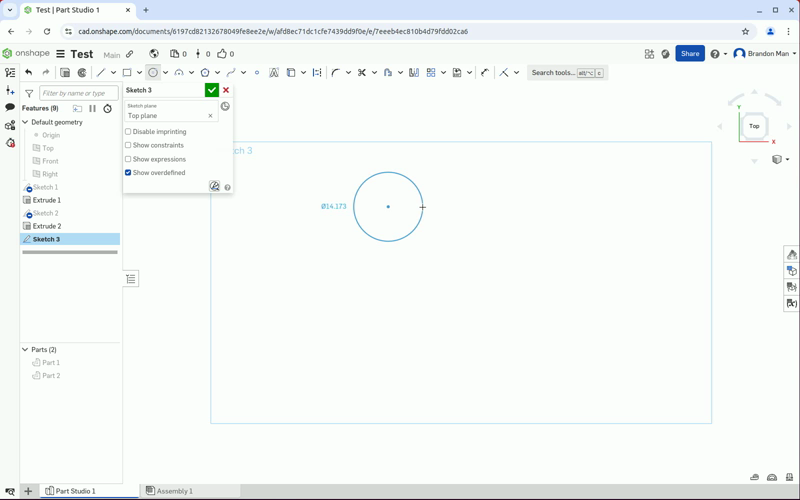
key(esc)
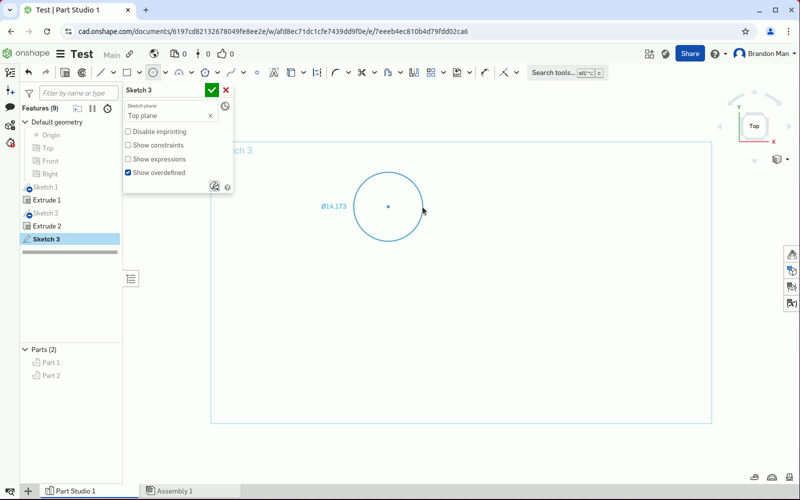
mouse_move(363, 195)
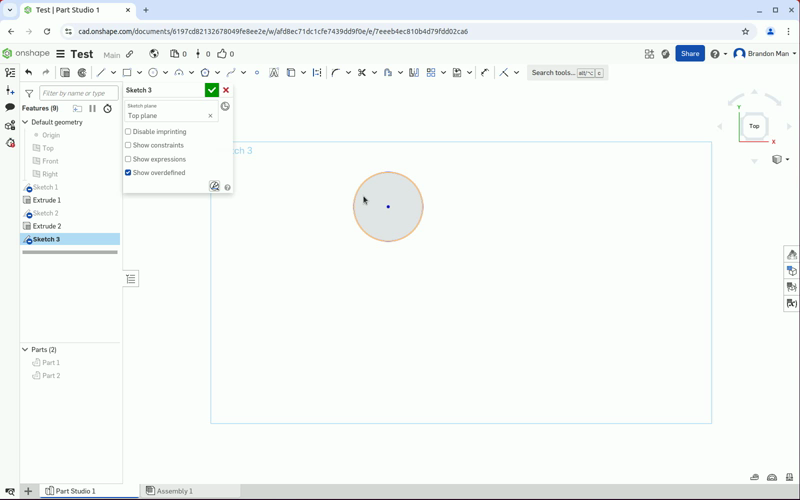
click(363, 195)
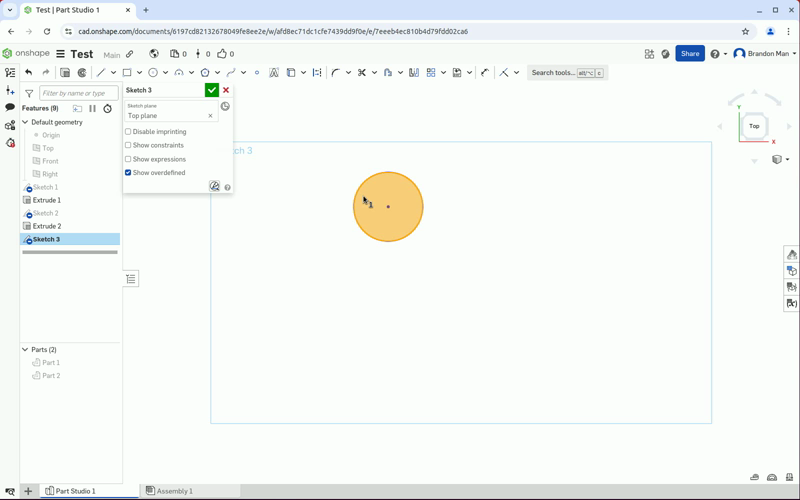
mouse_move(73, 352)
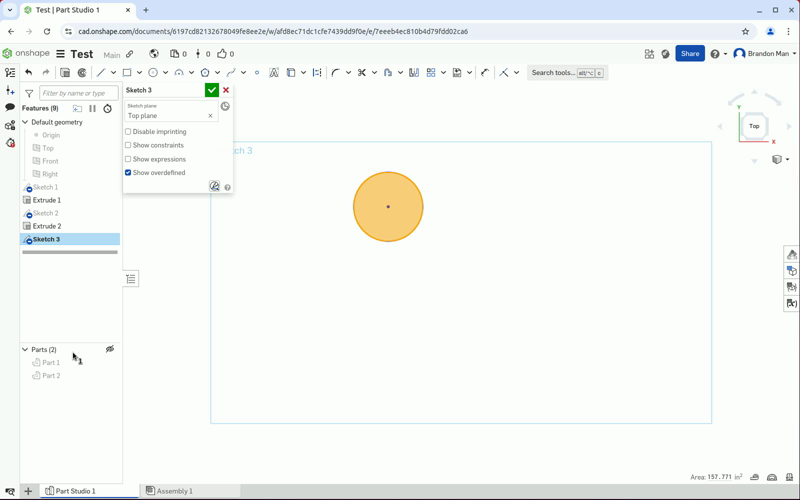
key(shift+y)
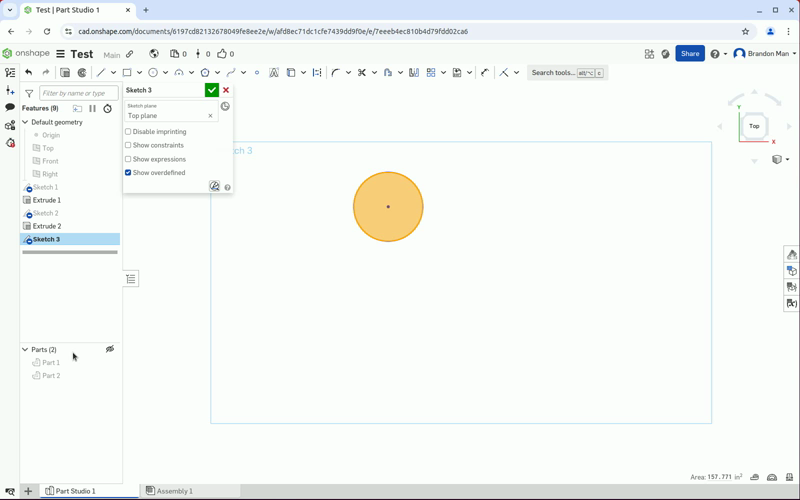
key(shift+e)
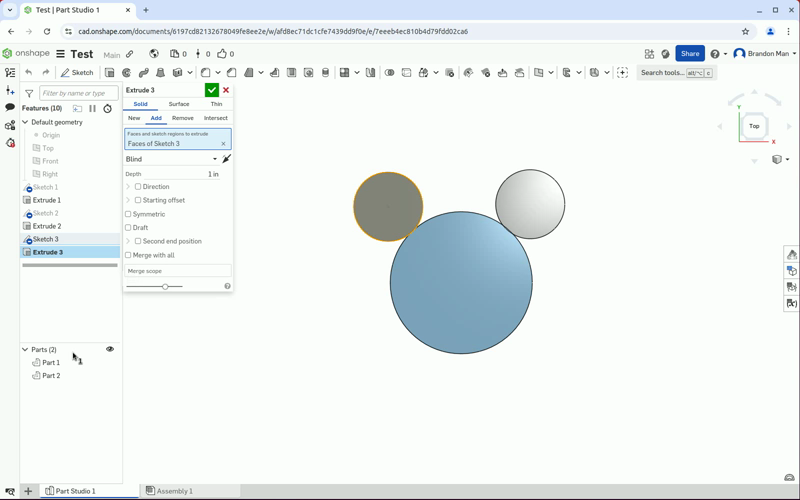
mouse_move(143, 106)
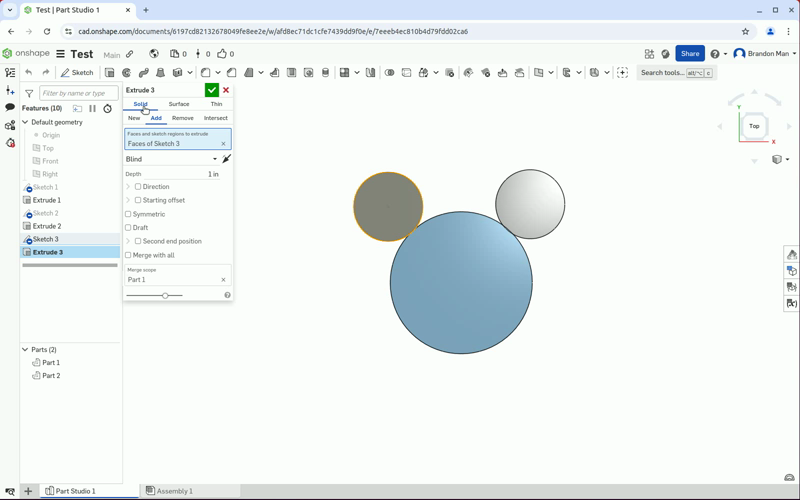
click(143, 106)
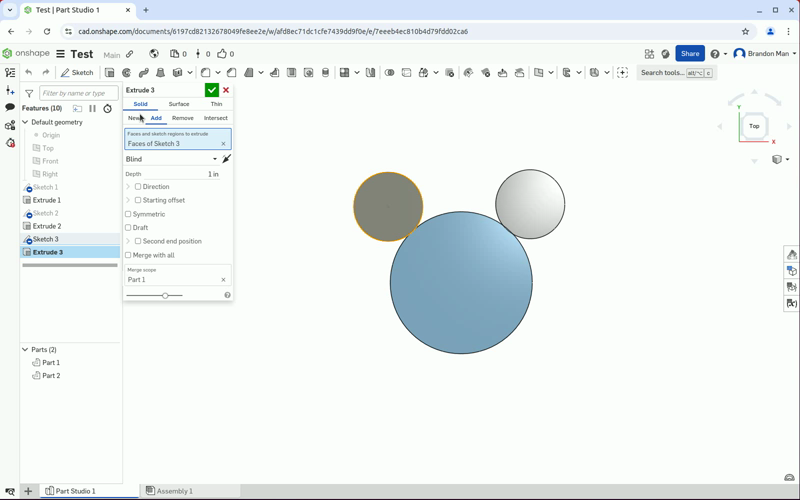
mouse_move(137, 120)
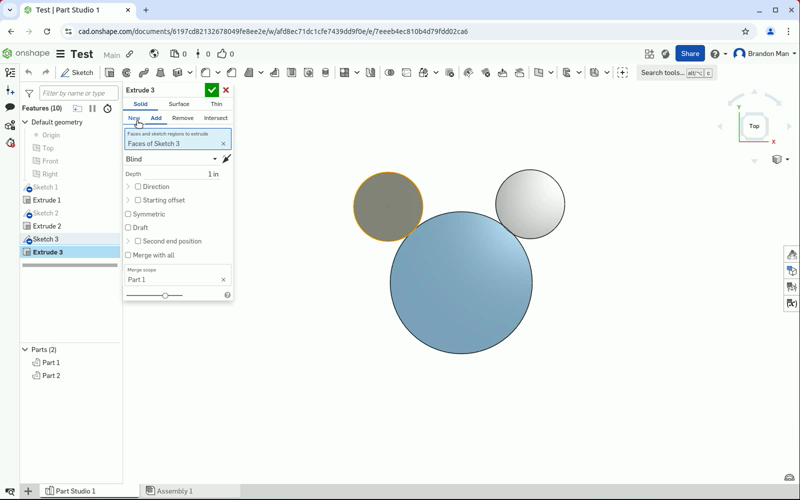
click(137, 120)
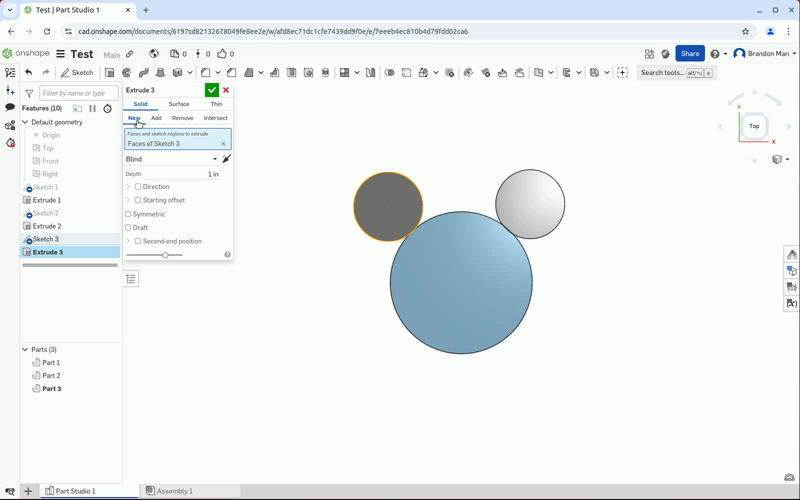
key(tab, 4)
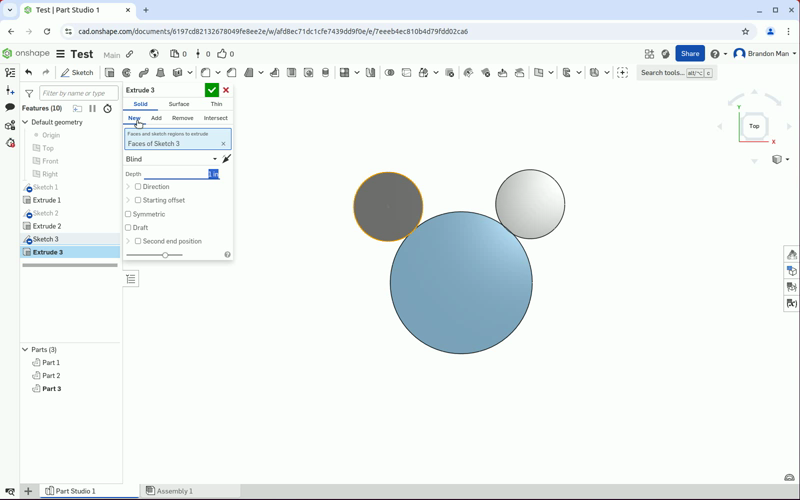
text(6.74)
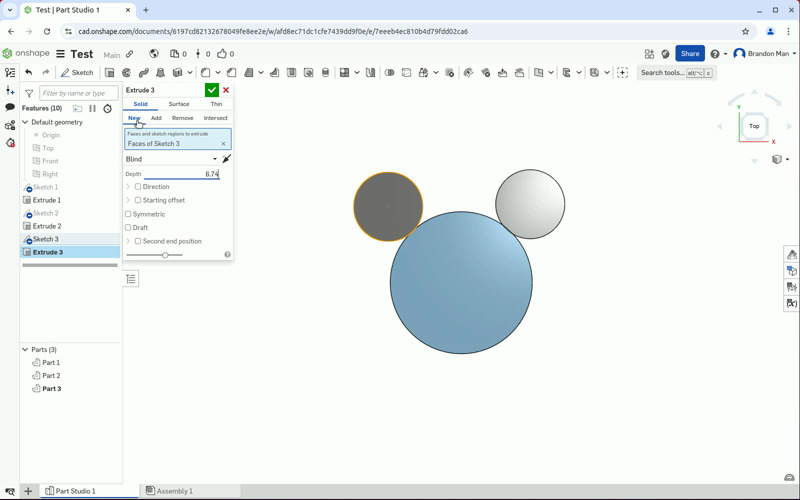
key(enter)
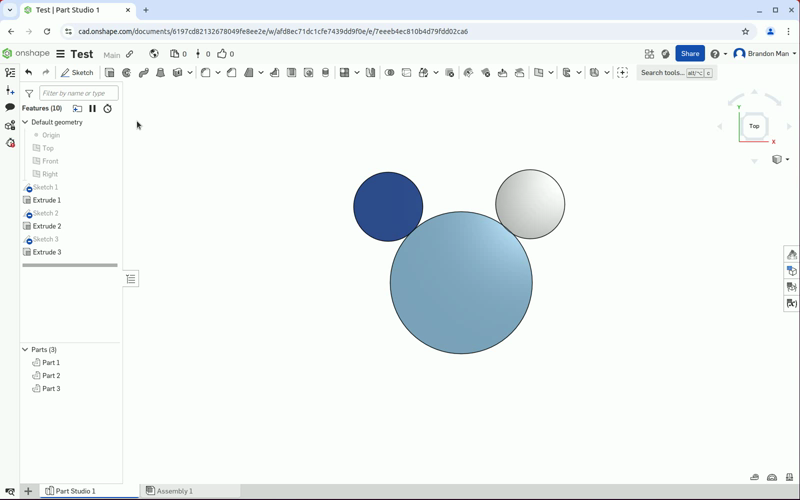
key(shift+h)
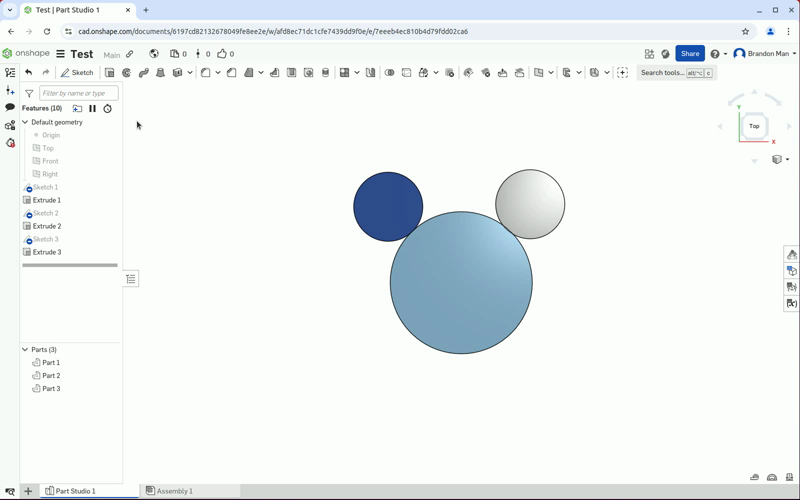
key(shift+h)
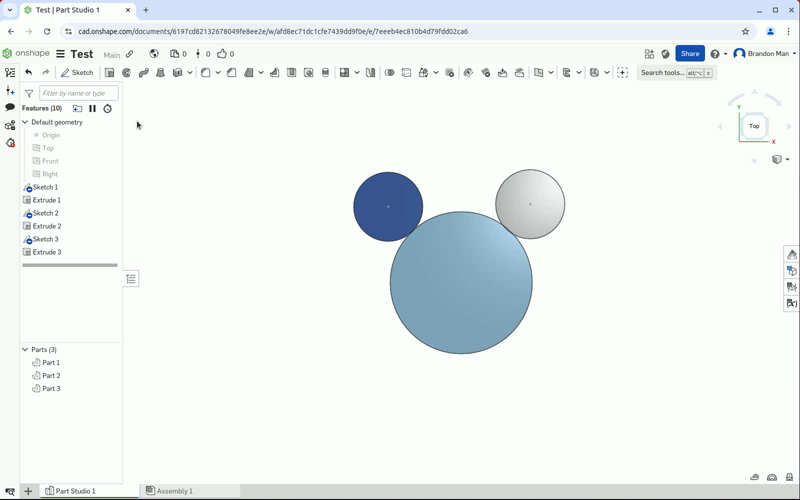
key(shift+7)
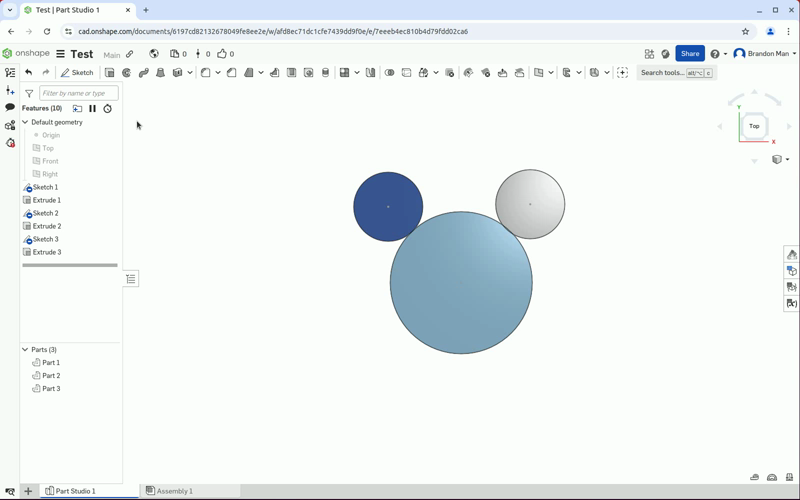
key(up, 3)
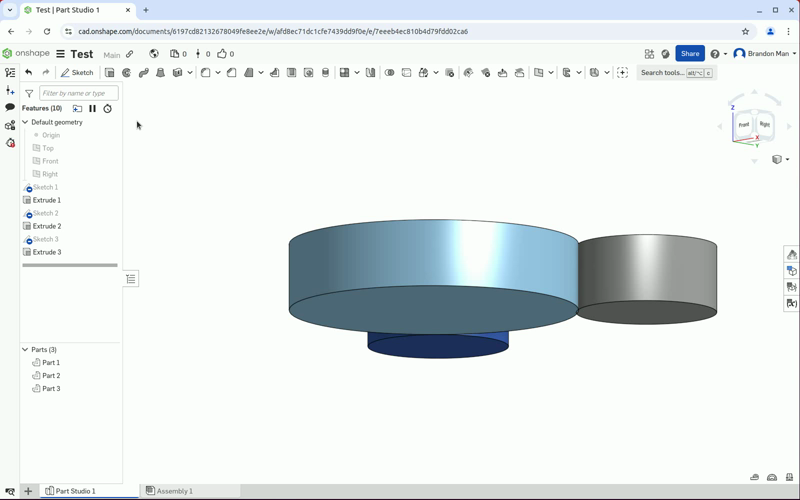
key(left, 3)
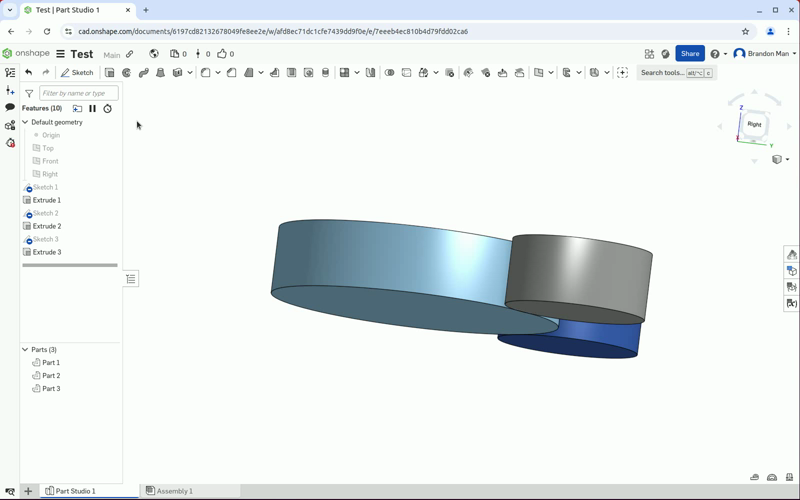
key(right, 3)
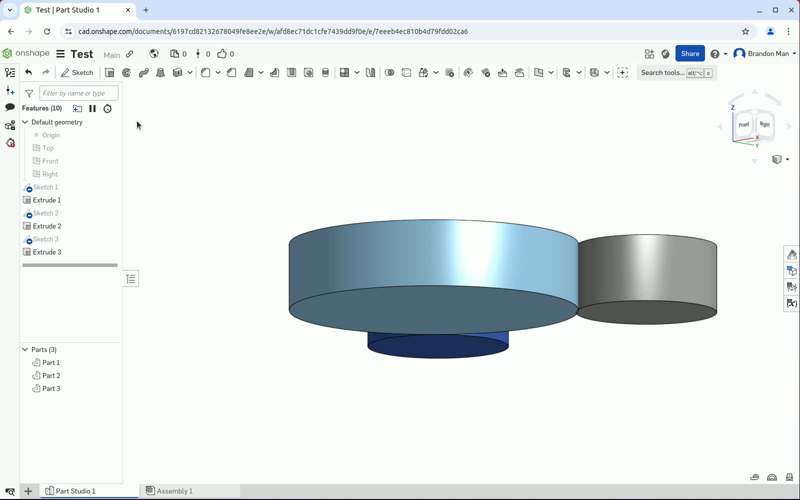
key(down, 3)
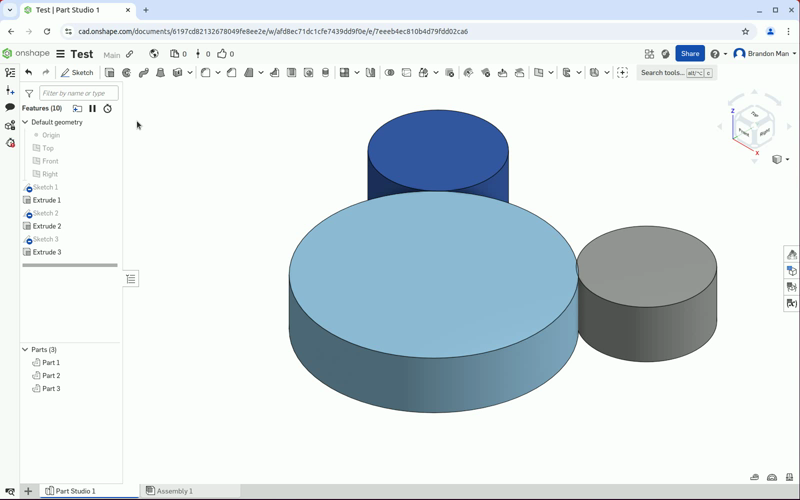
mouse_move(73, 189)
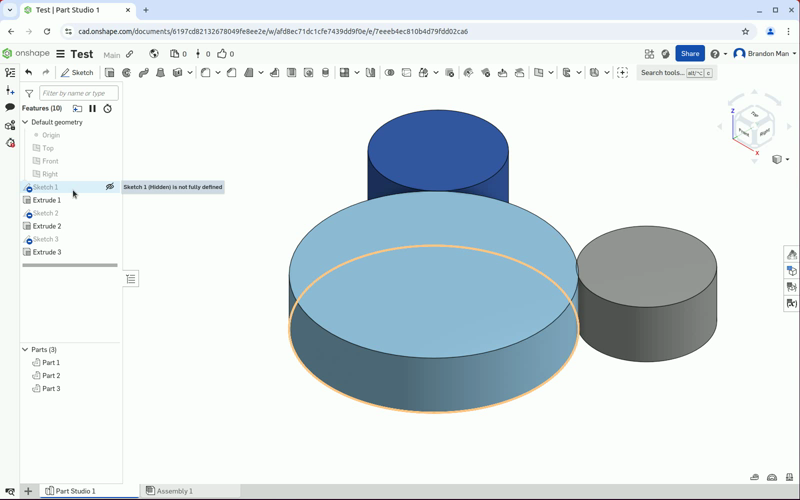
click(73, 189)